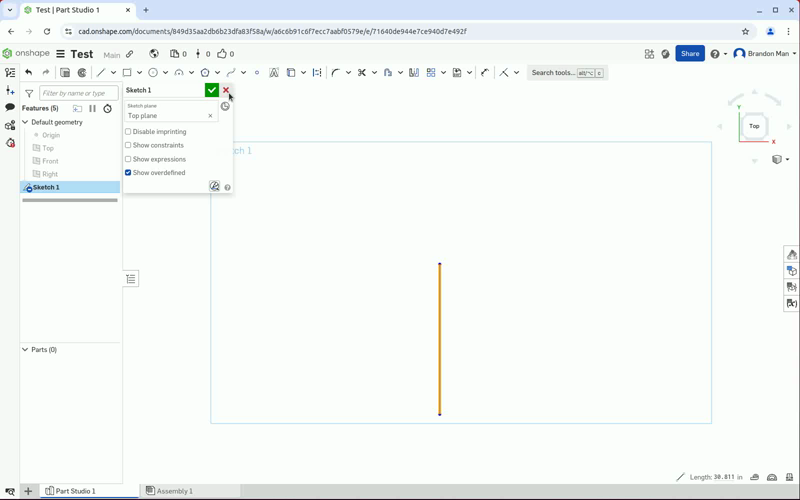
key(shift+h)
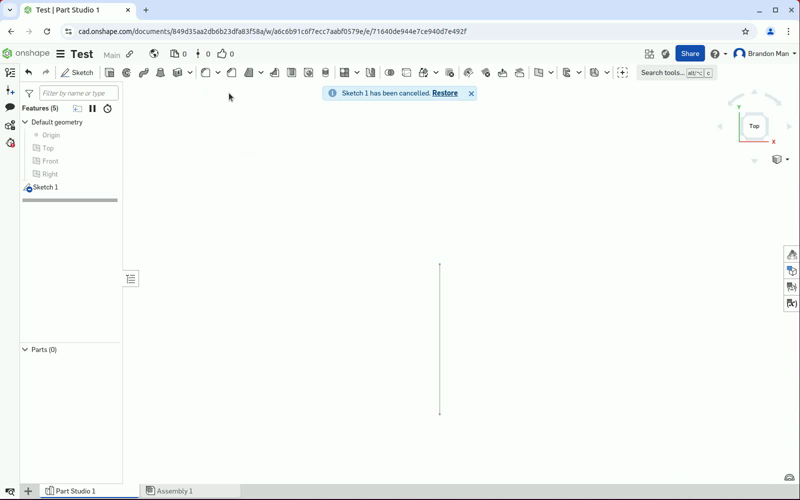
key(shift+s)
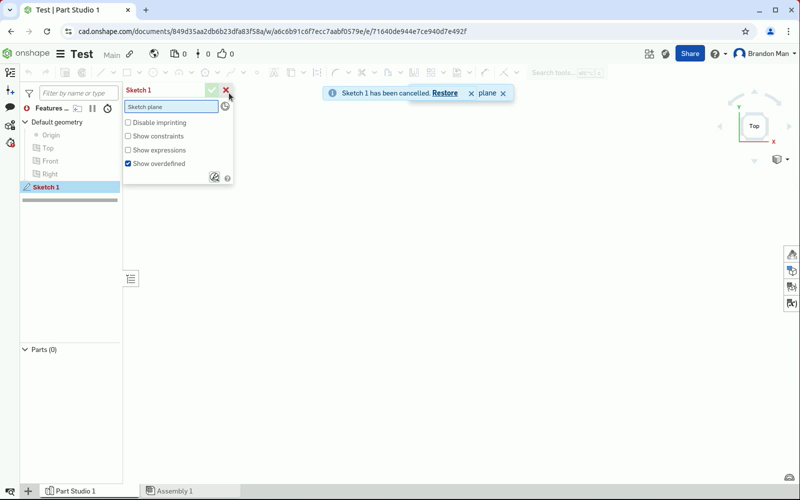
mouse_move(73, 150)
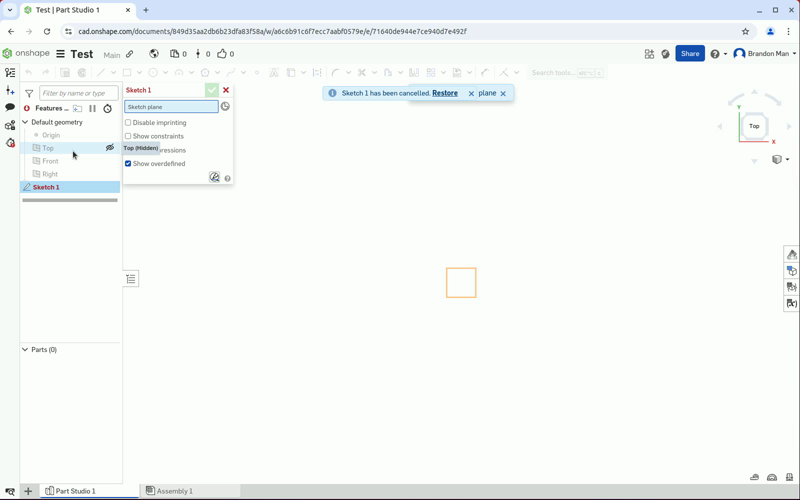
click(73, 150)
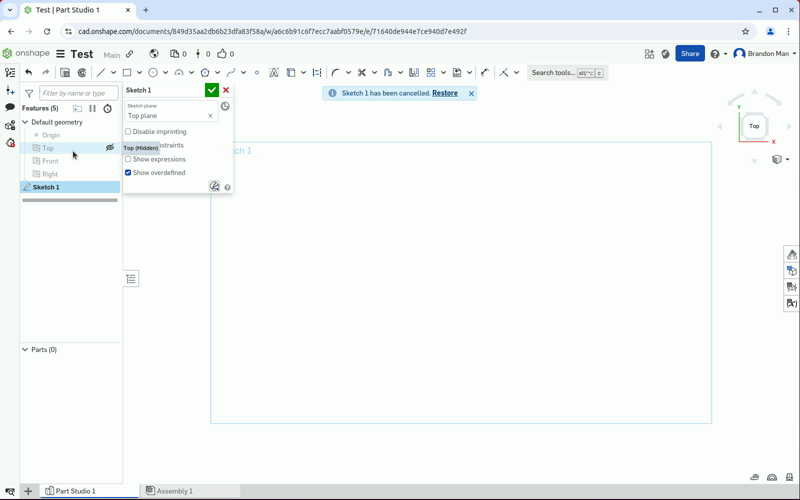
mouse_move(73, 352)
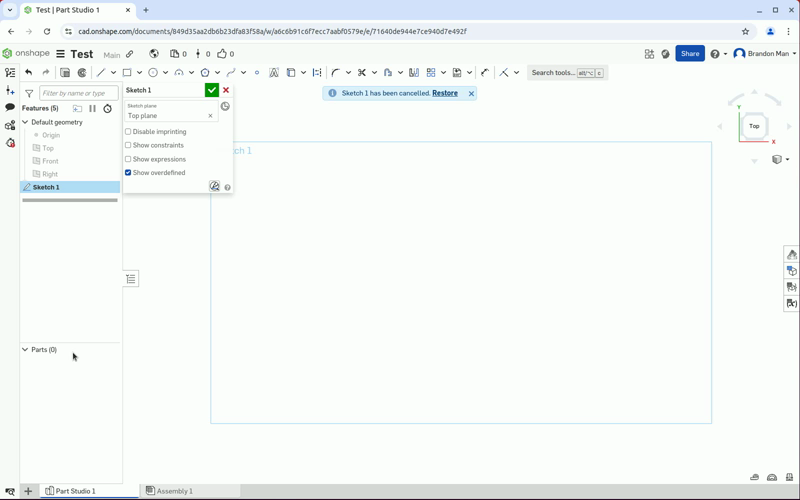
key(y)
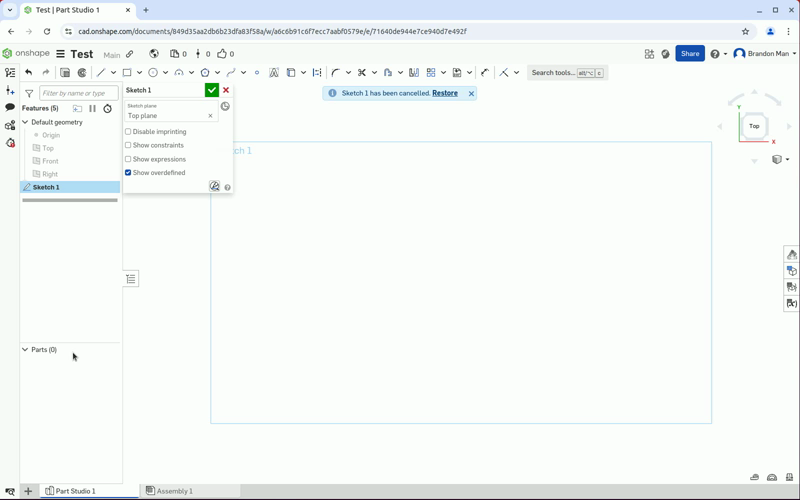
key(l)
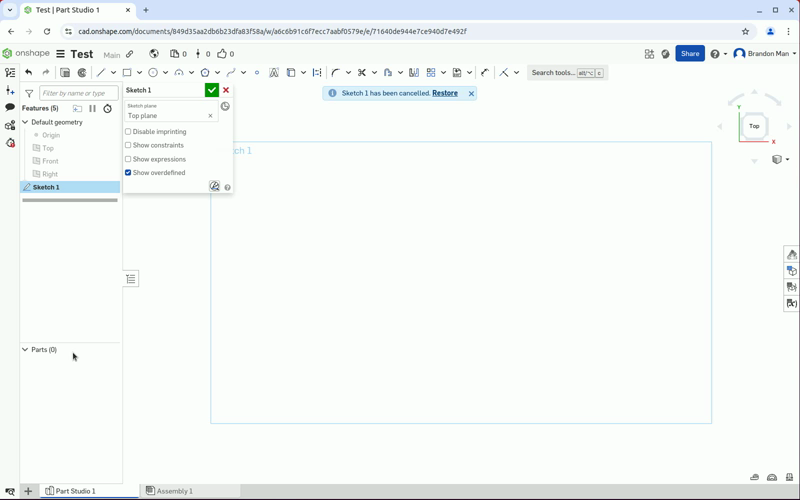
key_down(shift)
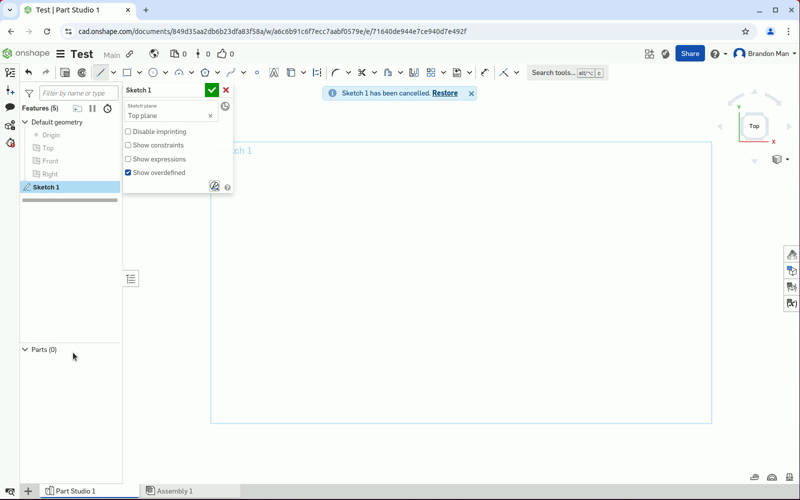
mouse_move(460, 343)
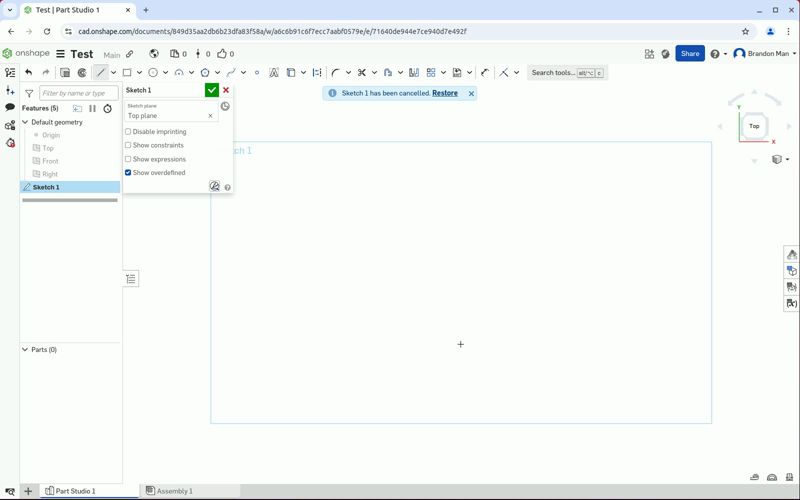
click(460, 343)
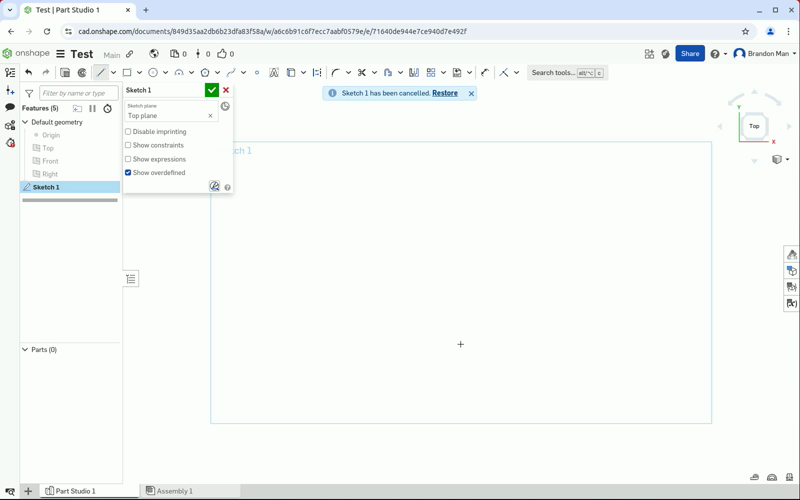
key_up(shift)
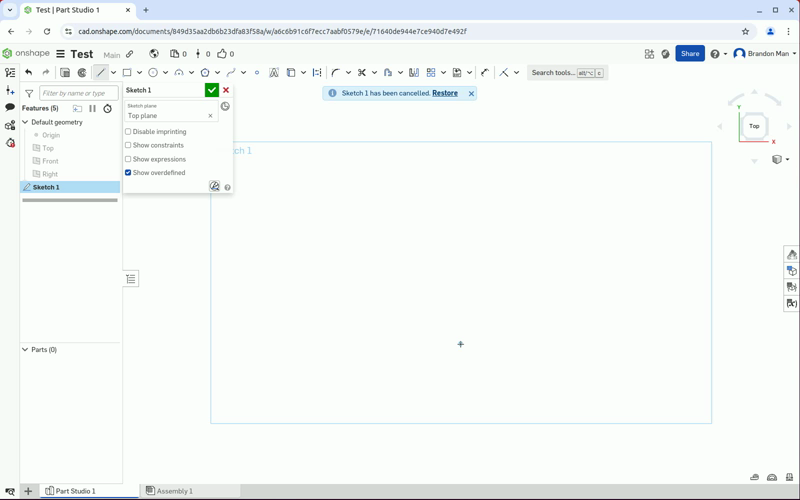
key_down(shift)
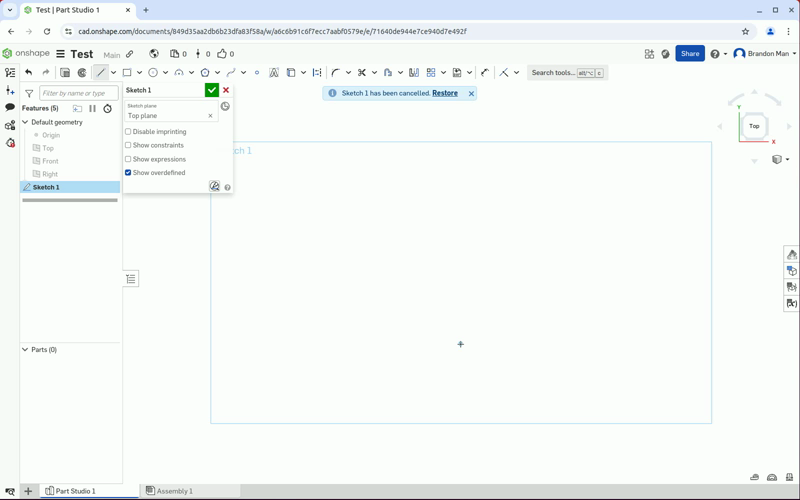
mouse_move(572, 343)
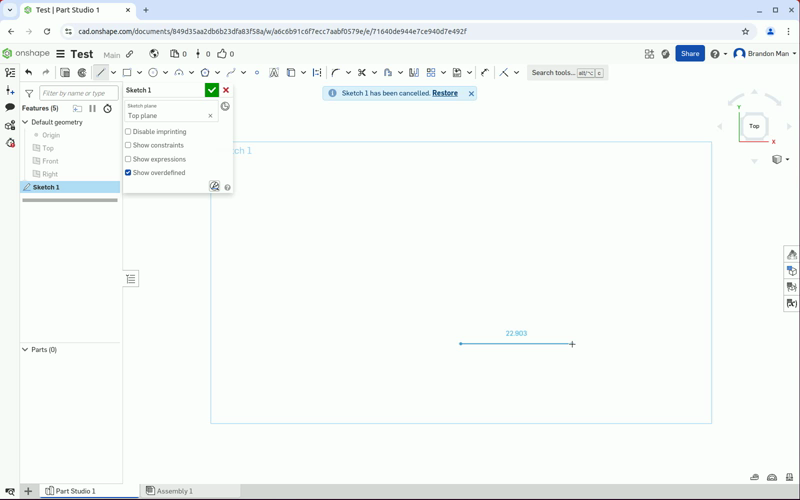
click(572, 343)
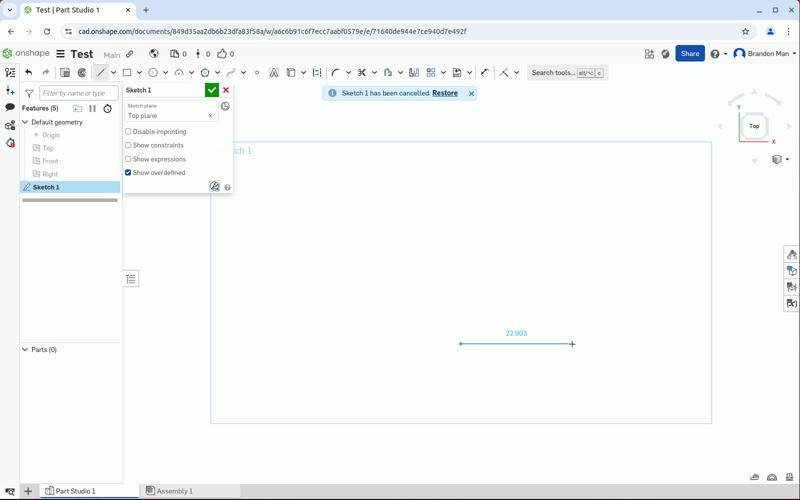
key_up(shift)
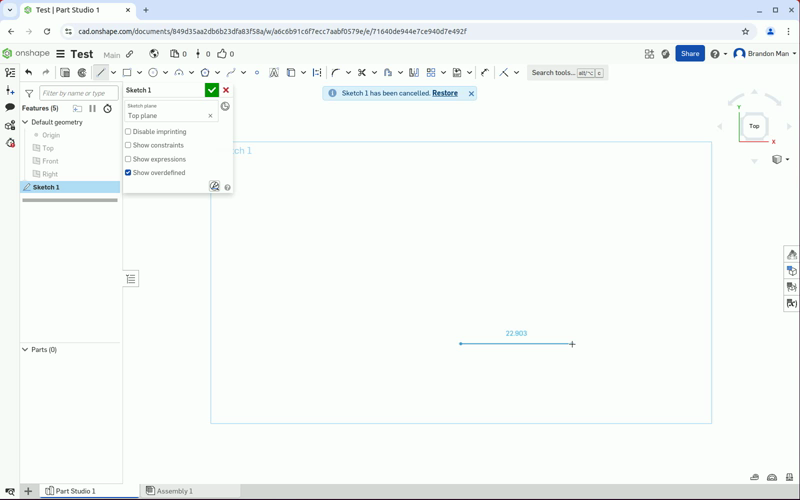
key_down(shift)
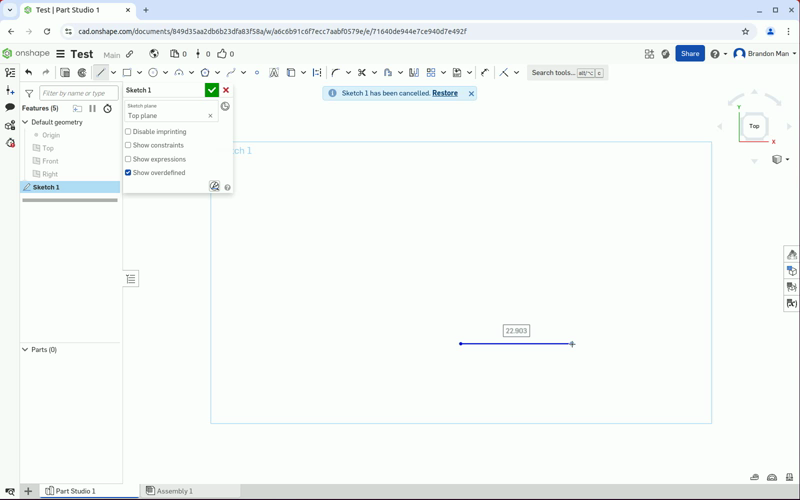
mouse_move(572, 223)
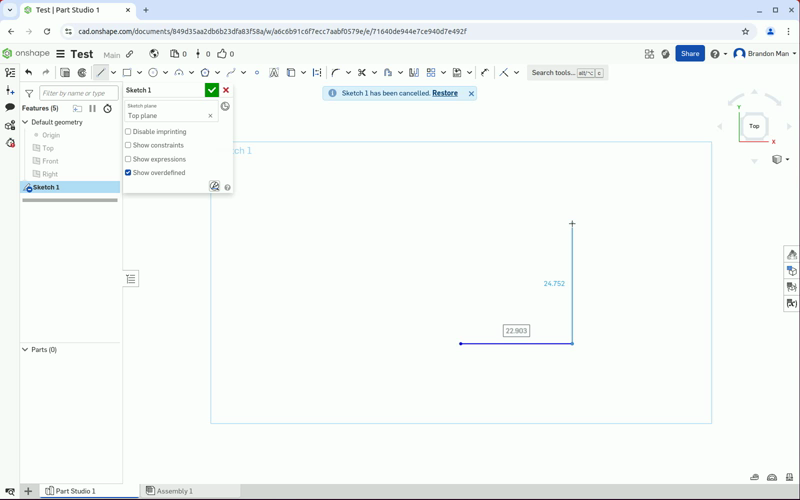
click(572, 223)
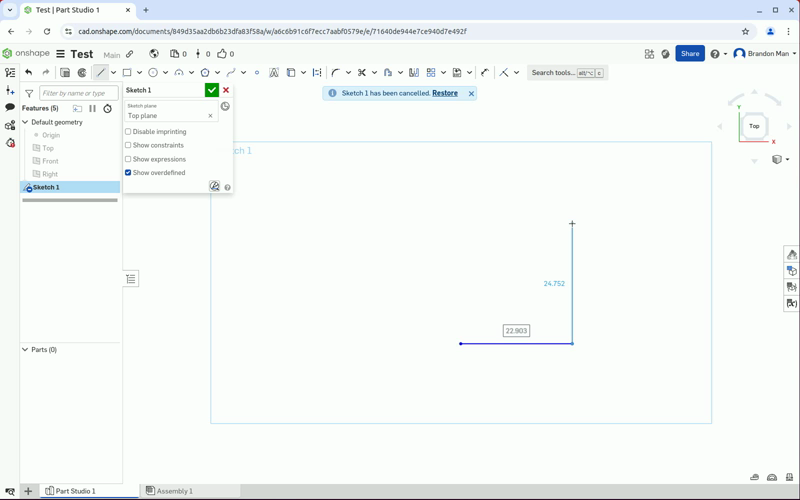
key_up(shift)
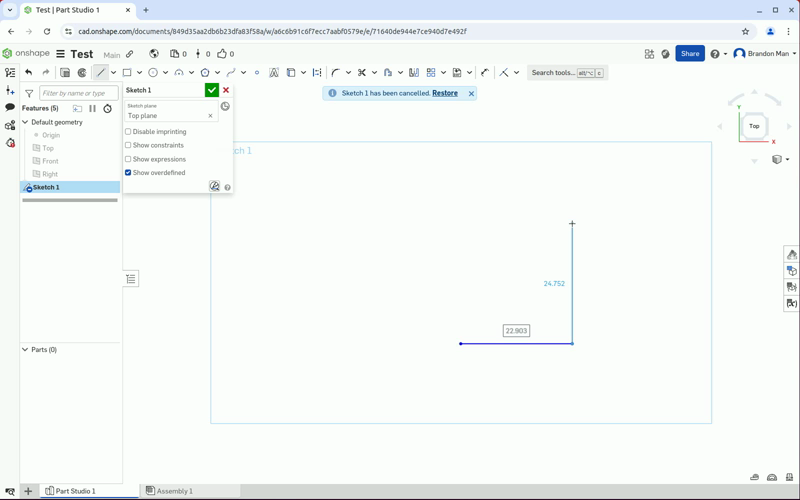
key_down(shift)
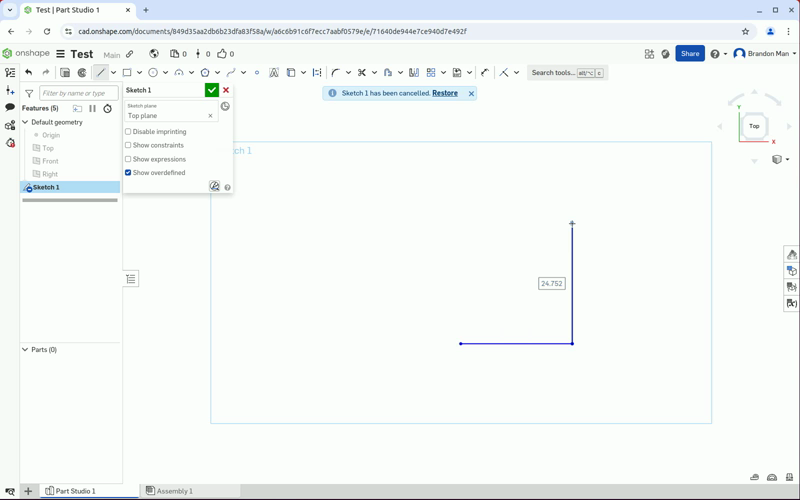
mouse_move(460, 223)
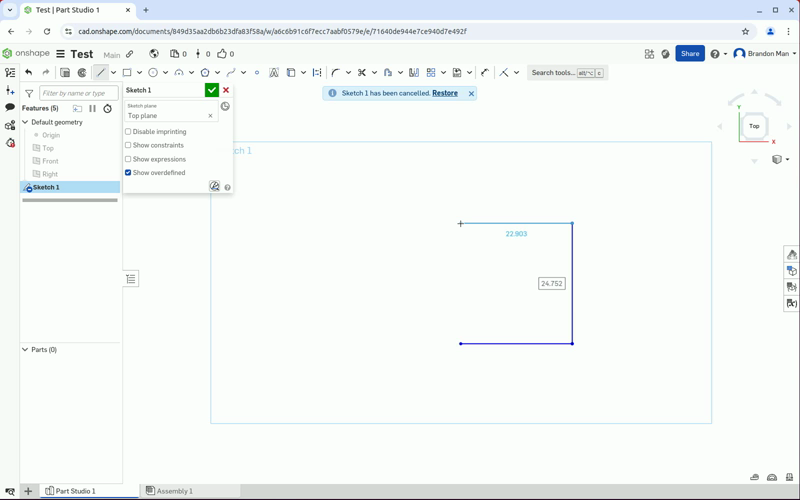
click(460, 223)
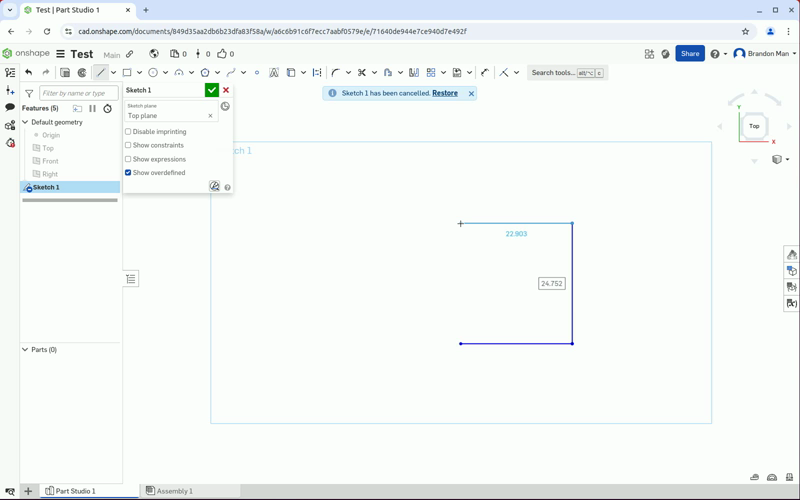
key_up(shift)
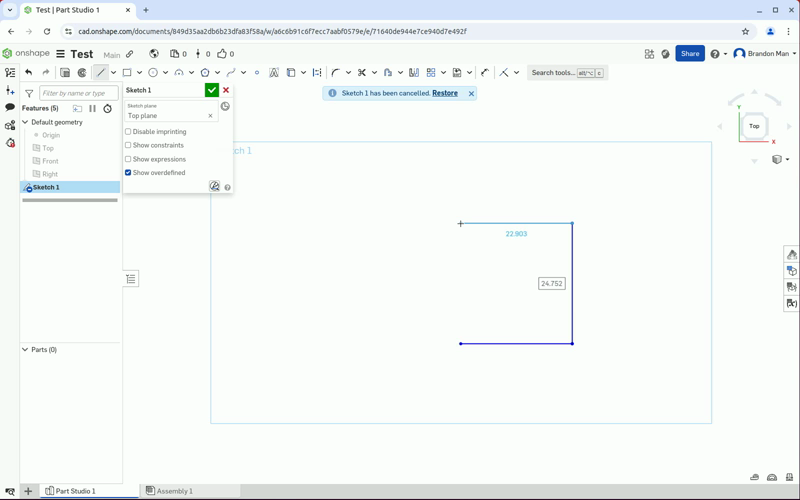
key_down(shift)
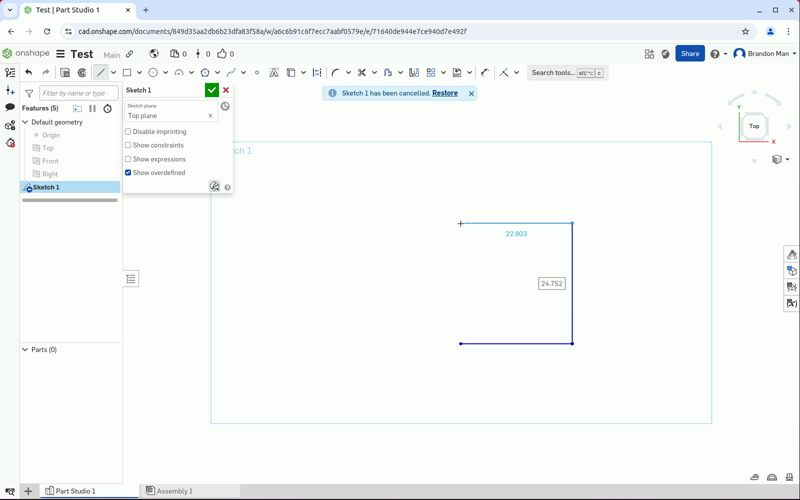
mouse_move(490, 223)
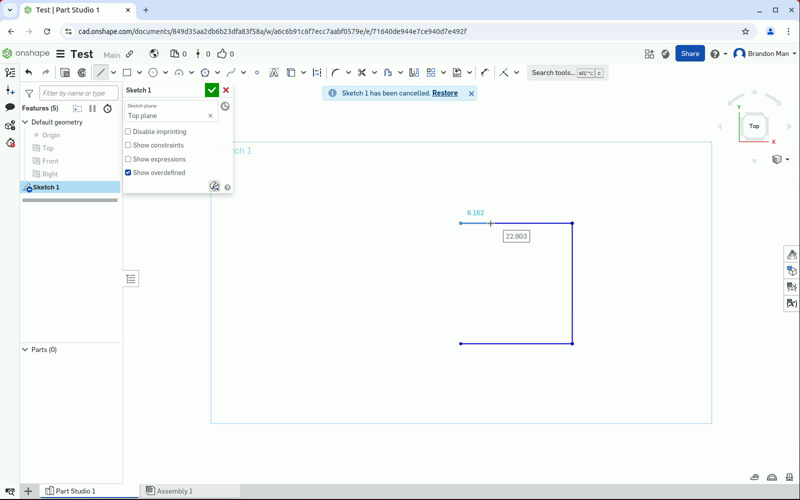
mouse_move(460, 244)
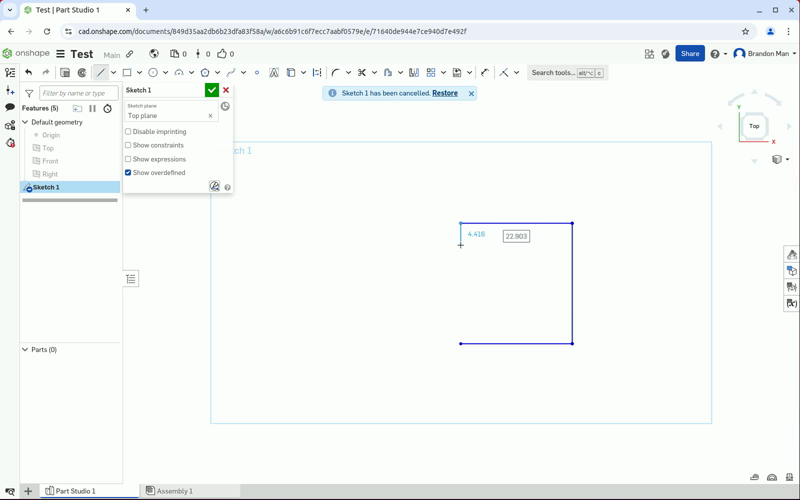
click(460, 244)
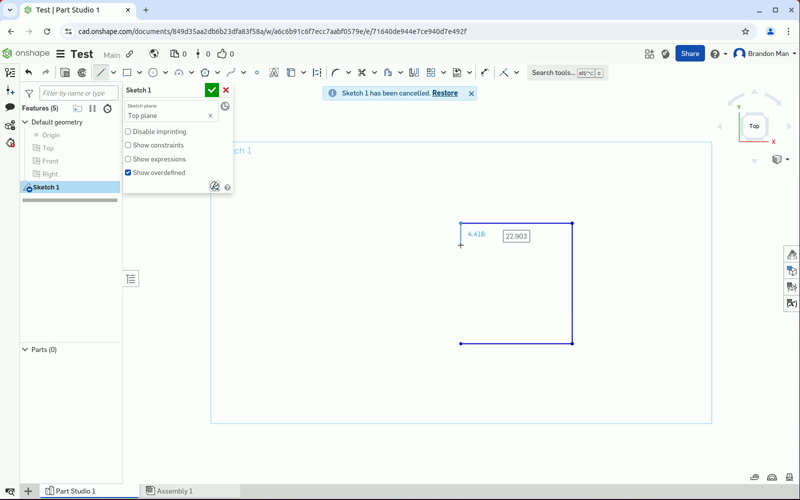
key_up(shift)
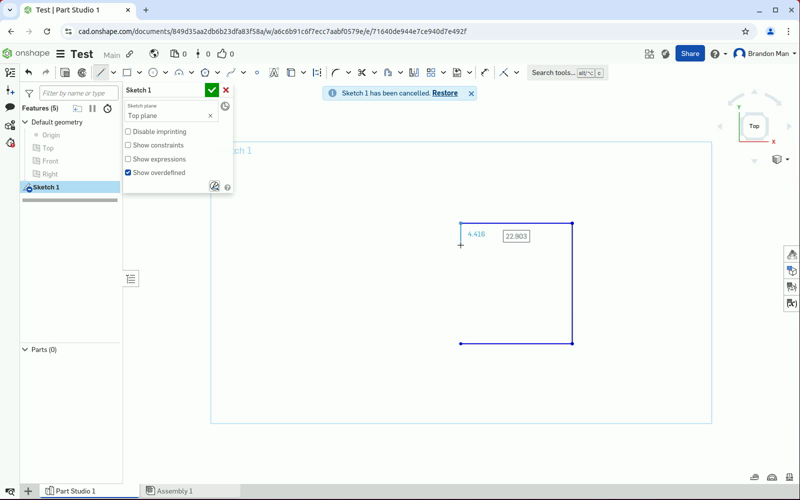
key_down(shift)
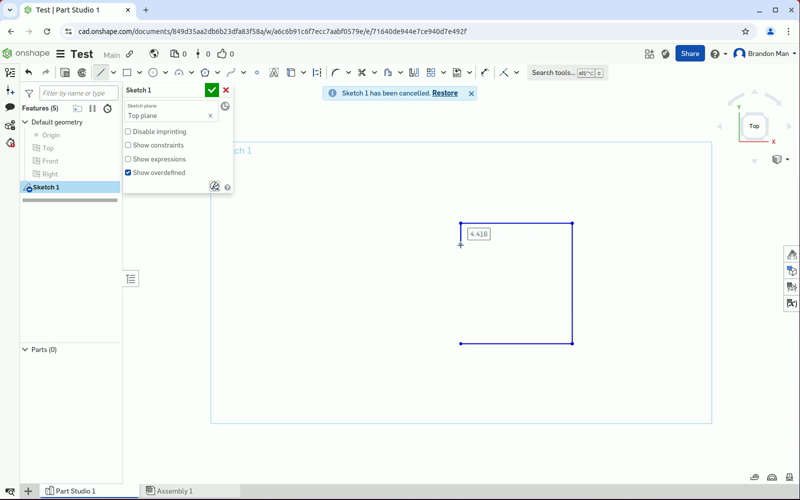
mouse_move(490, 244)
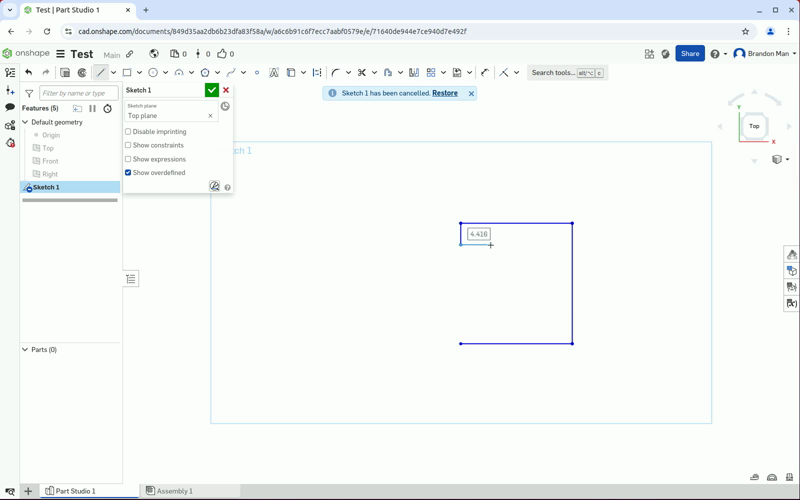
mouse_move(504, 244)
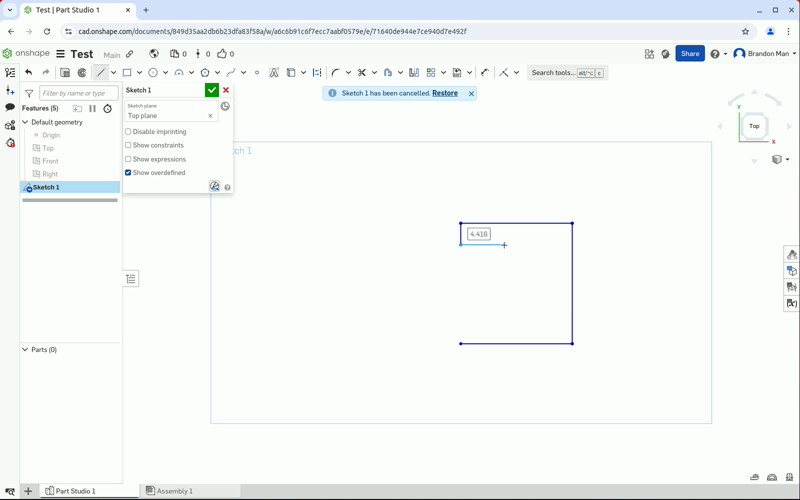
click(504, 244)
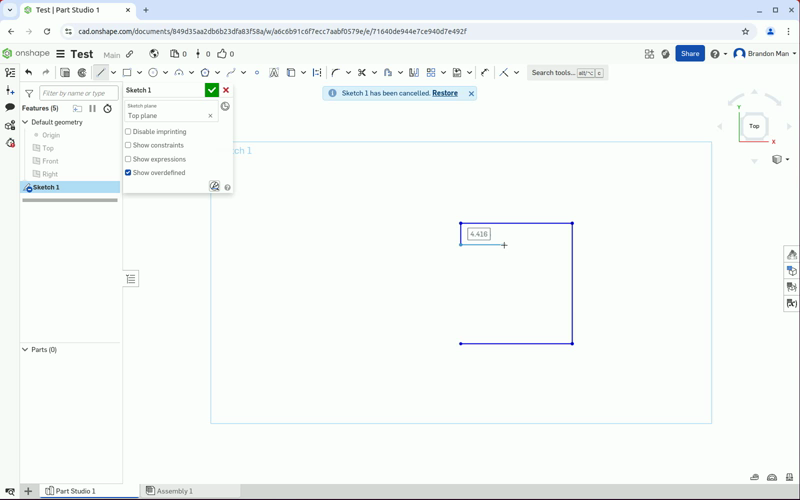
key_up(shift)
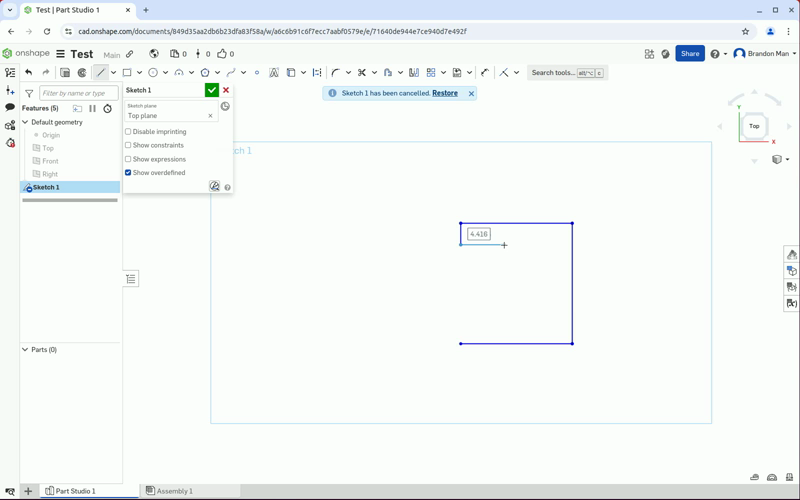
key_down(shift)
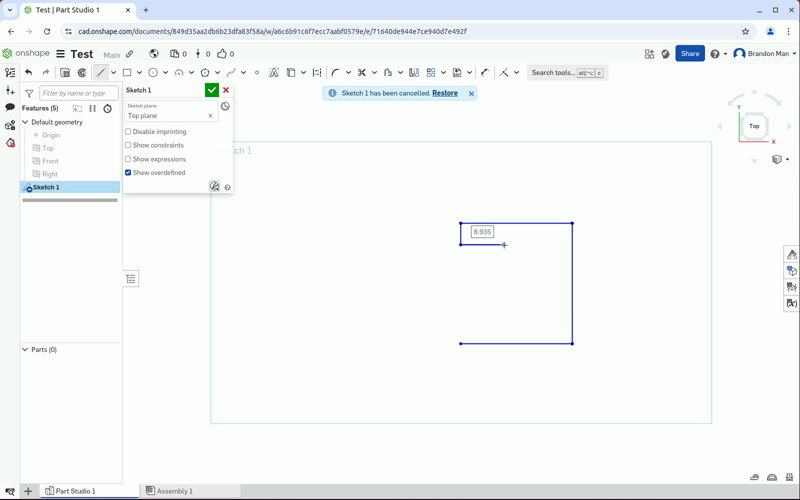
mouse_move(504, 322)
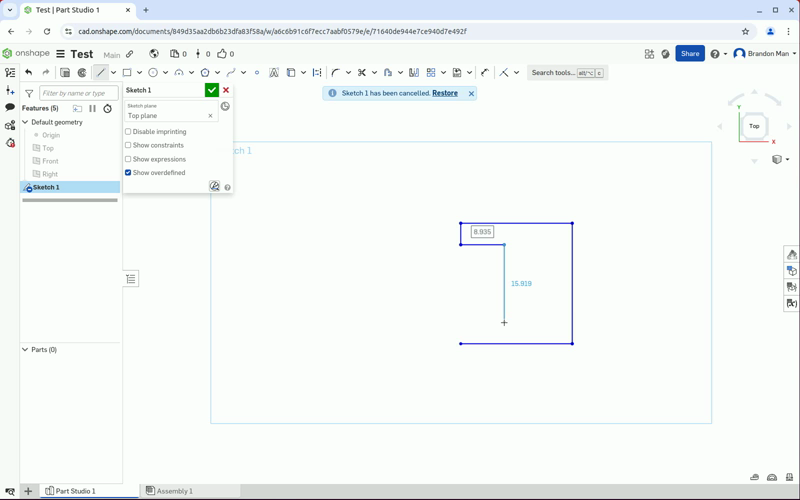
click(504, 322)
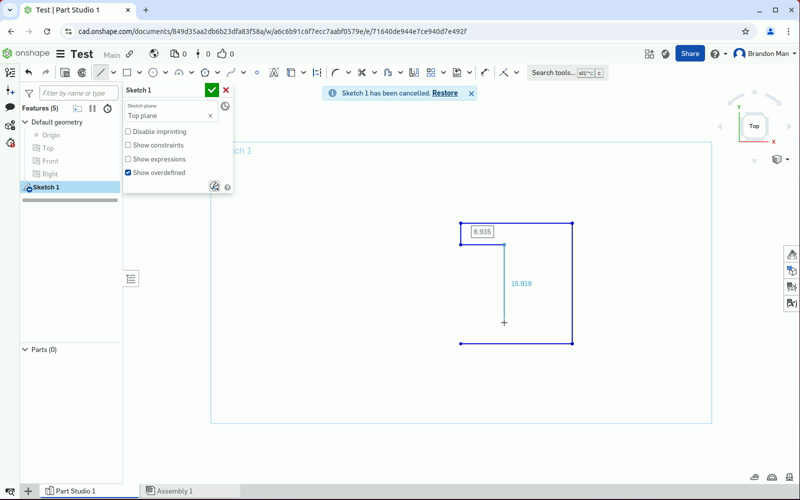
key_up(shift)
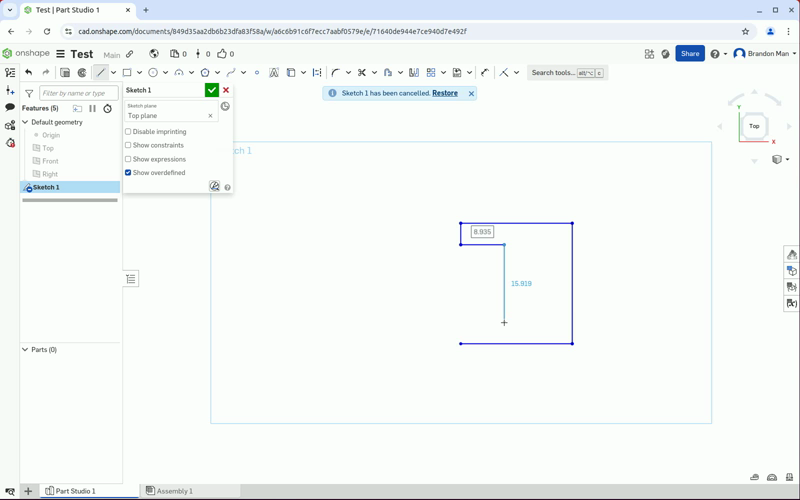
key_down(shift)
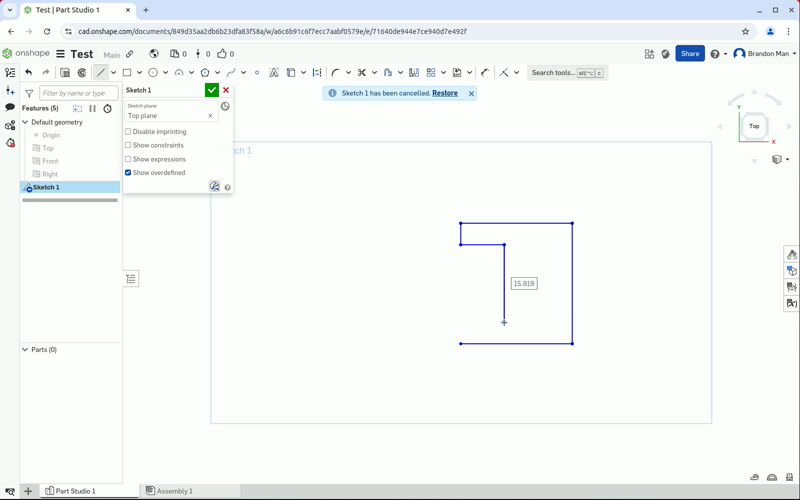
mouse_move(534, 322)
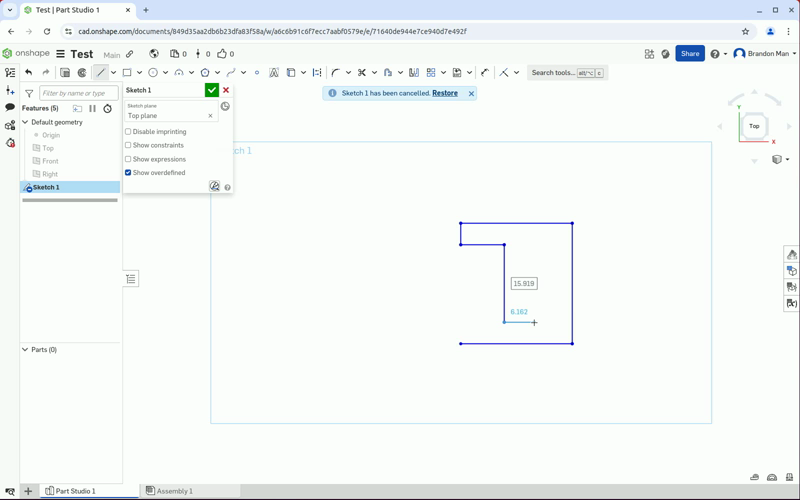
mouse_move(460, 322)
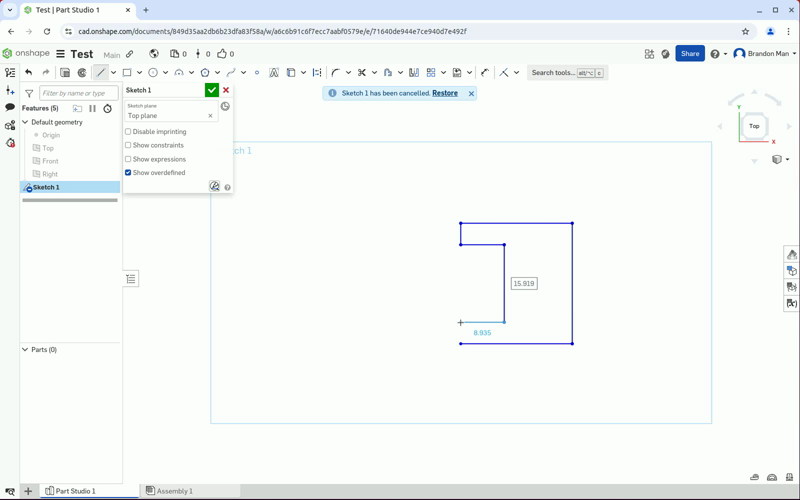
click(460, 322)
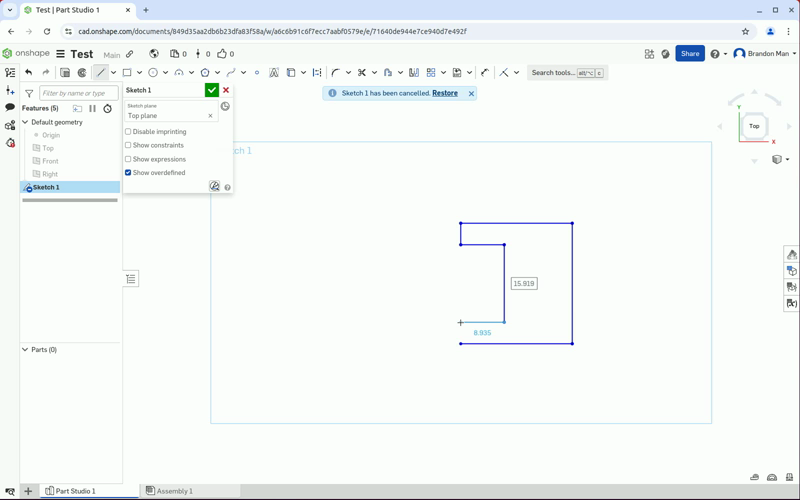
key_up(shift)
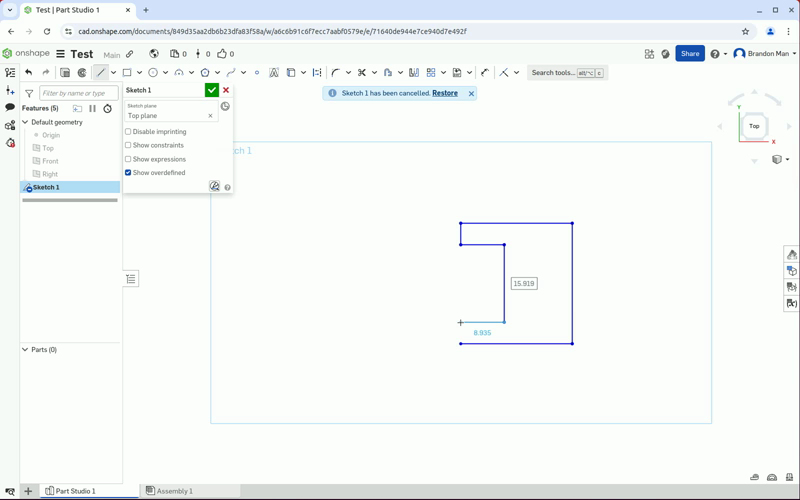
mouse_move(490, 322)
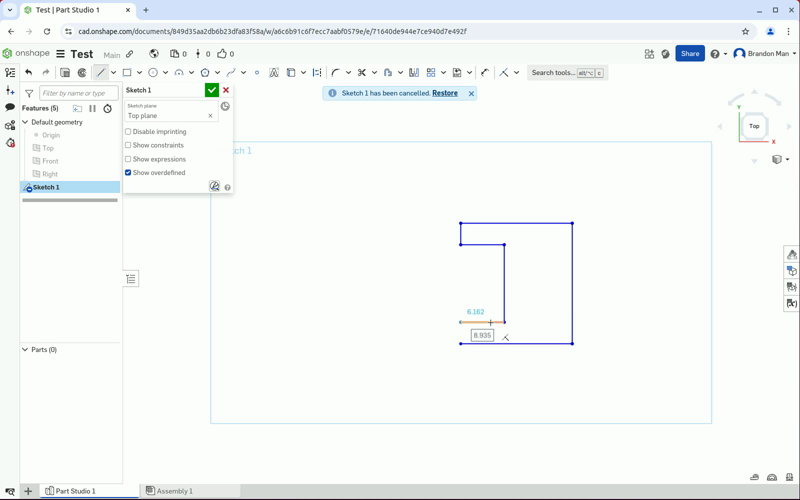
key_down(shift)
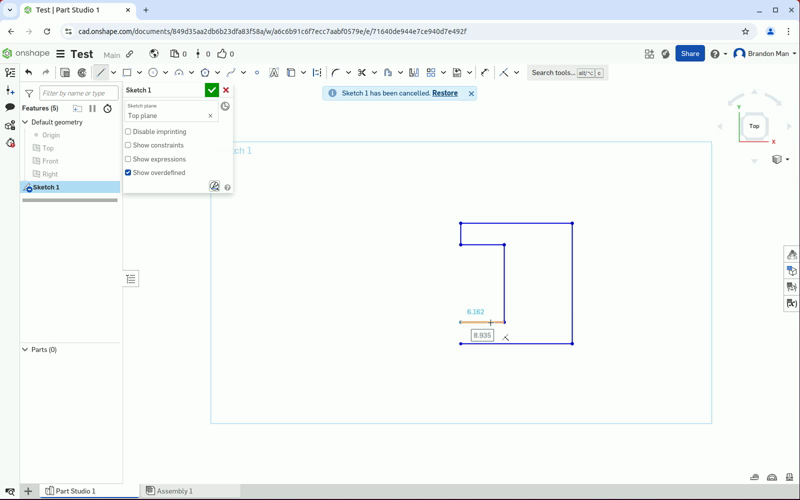
mouse_move(460, 343)
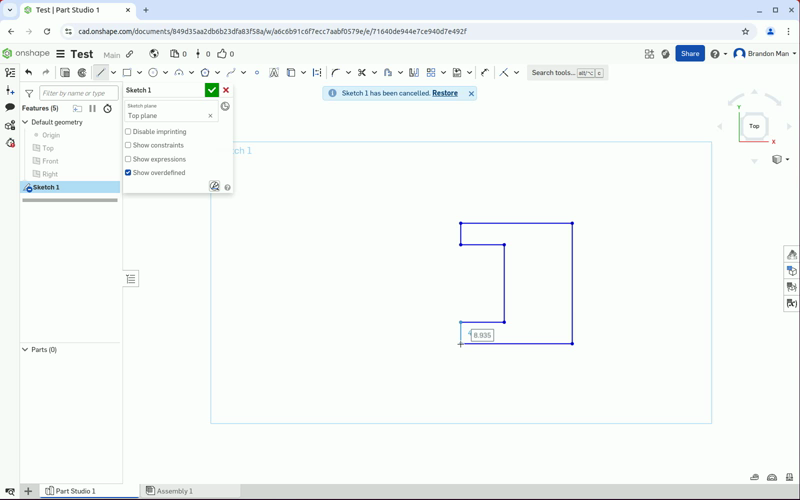
key_up(shift)
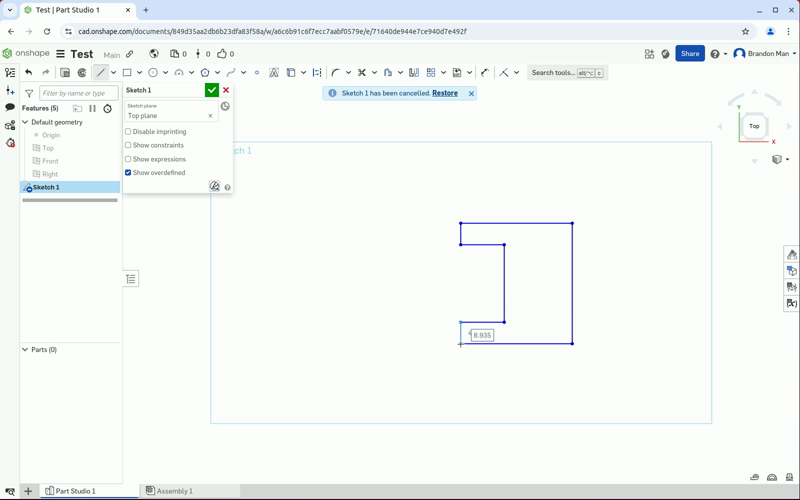
click(460, 343)
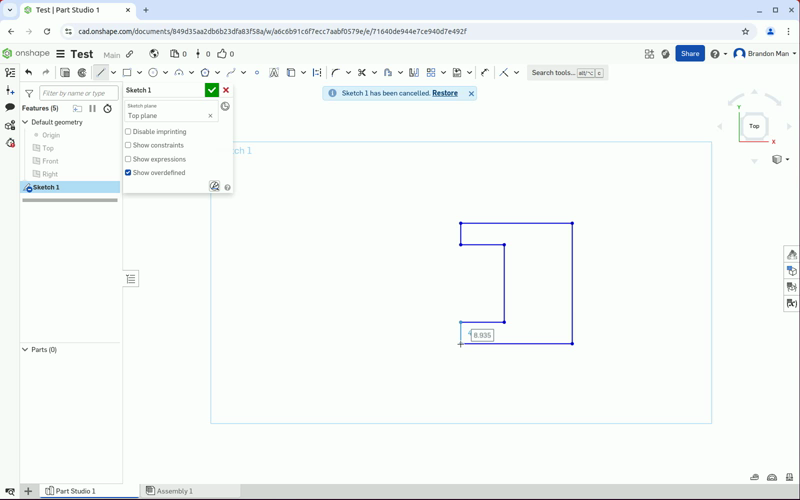
key(esc)
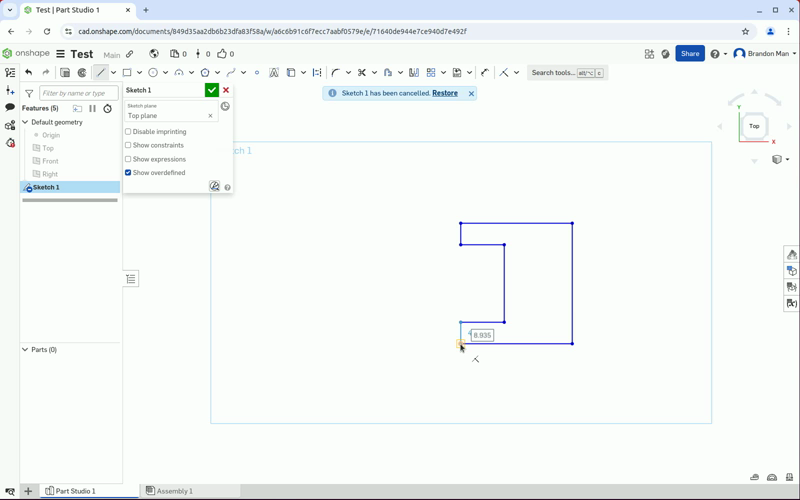
mouse_move(564, 327)
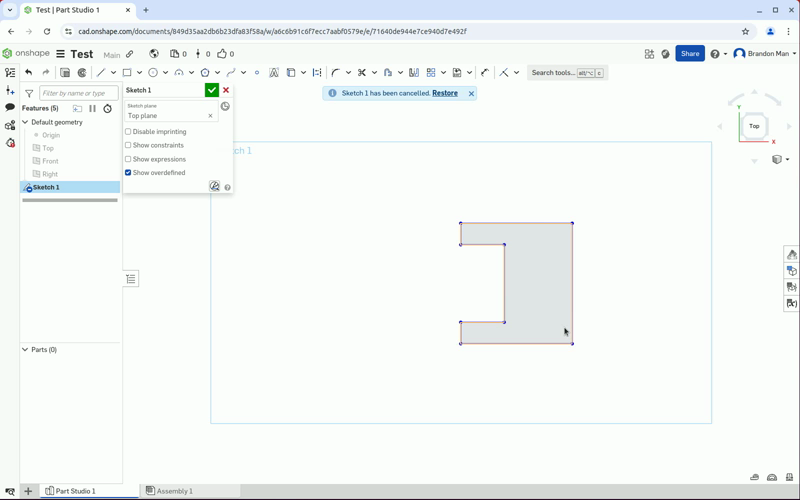
click(564, 327)
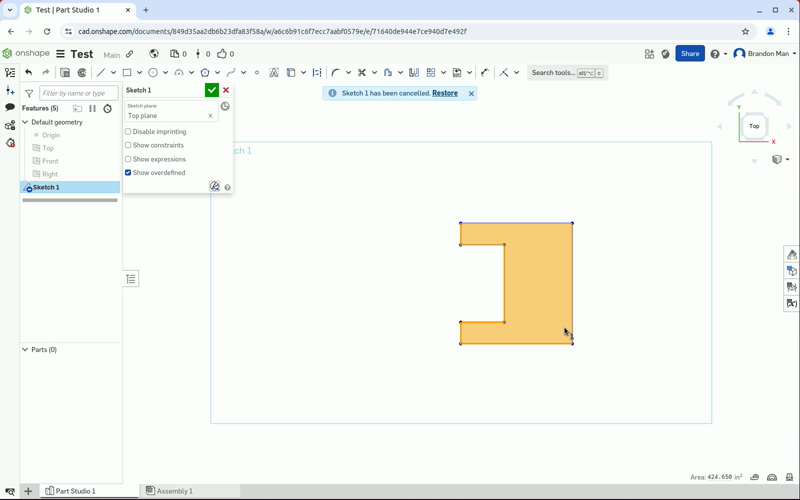
mouse_move(73, 352)
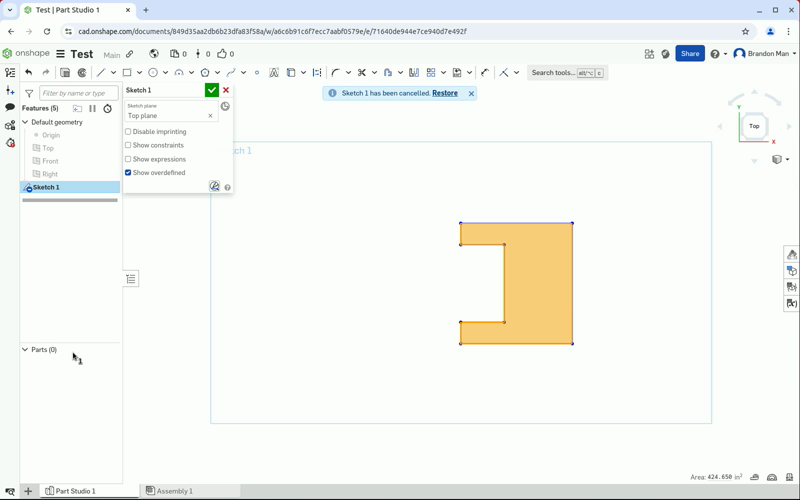
key(shift+y)
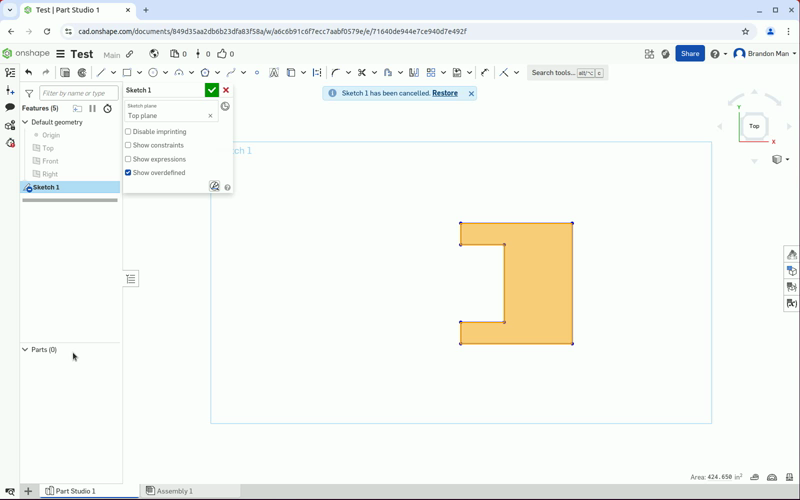
key(shift+e)
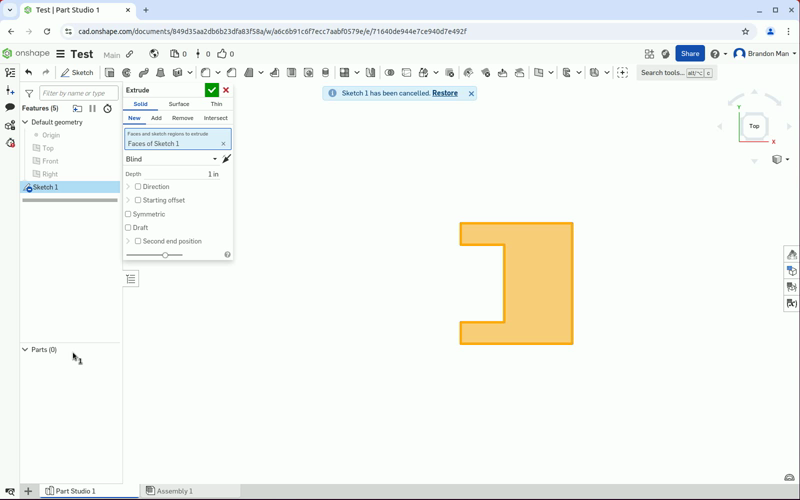
mouse_move(143, 106)
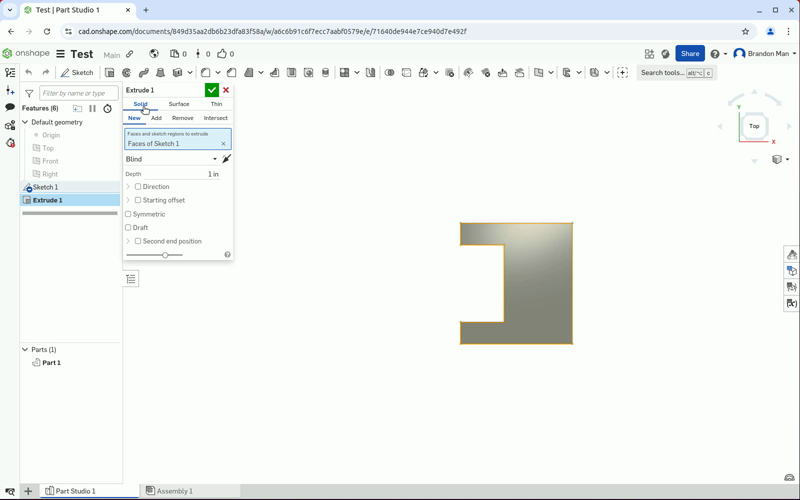
click(143, 106)
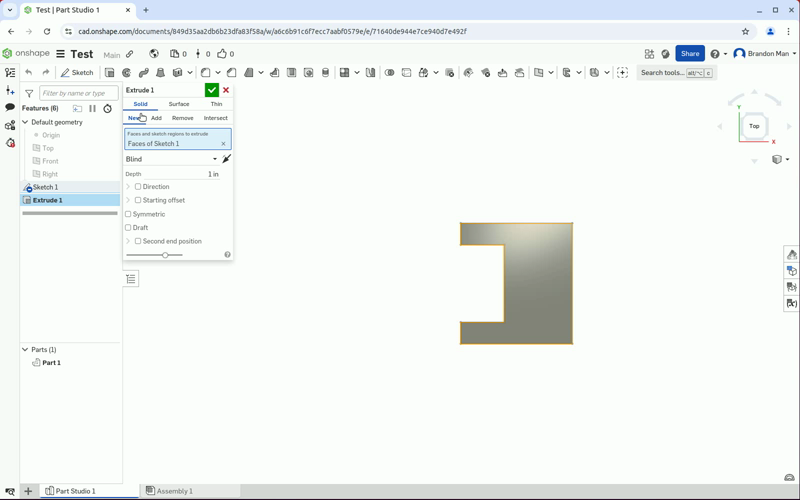
mouse_move(137, 120)
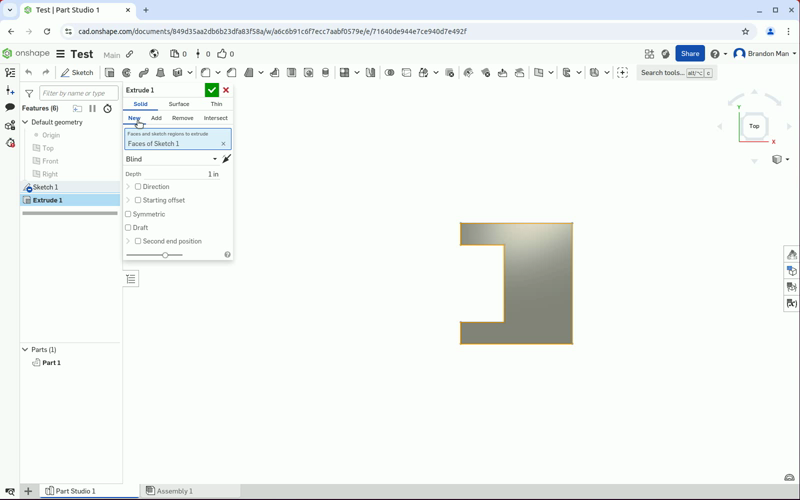
click(137, 120)
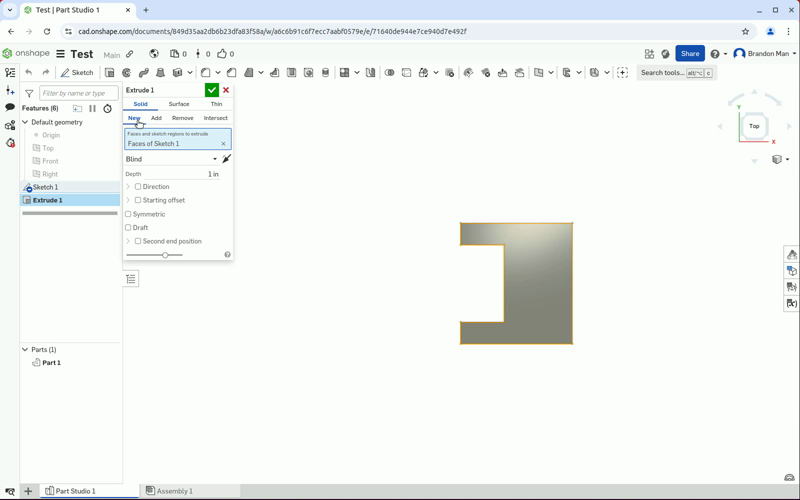
key(tab, 4)
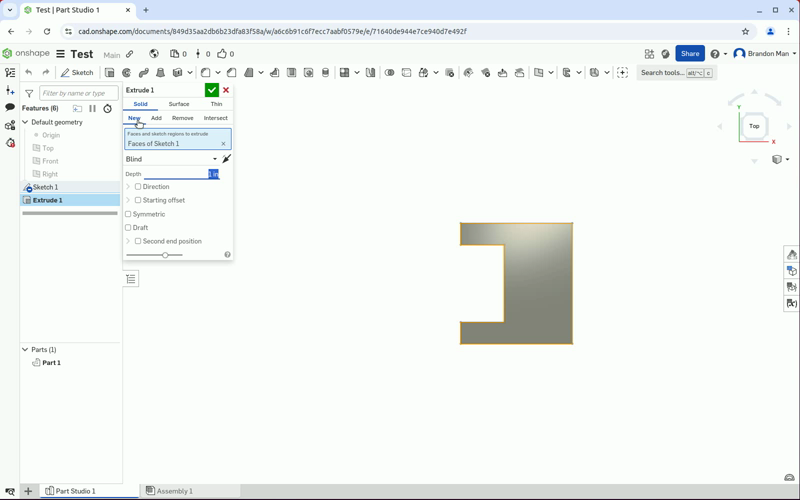
text(14.442)
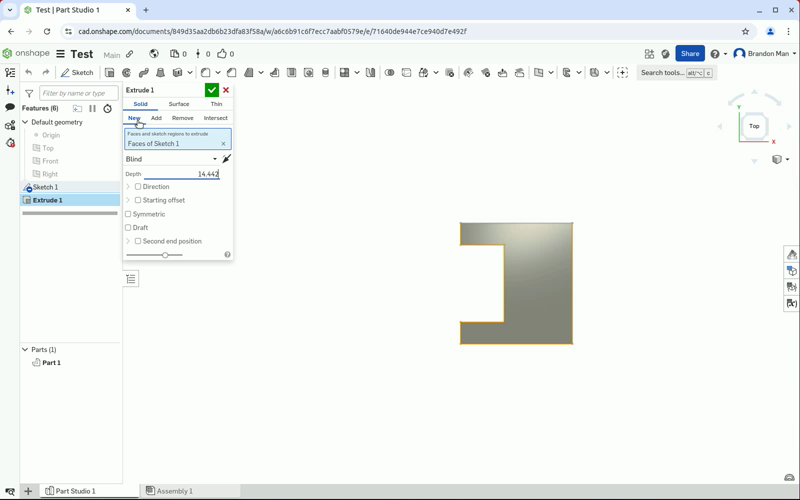
key(tab, 3)
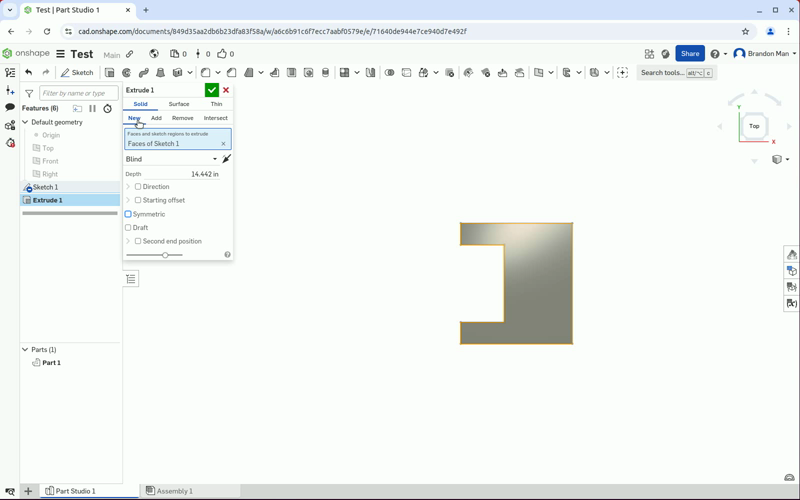
key(space)
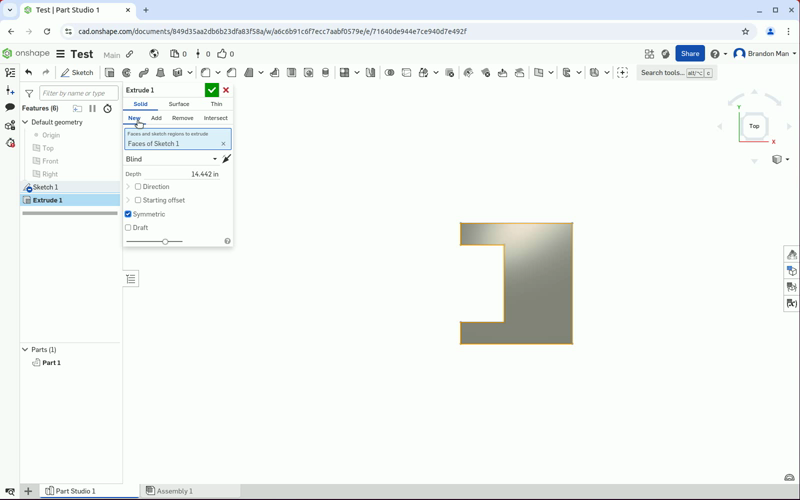
key(enter)
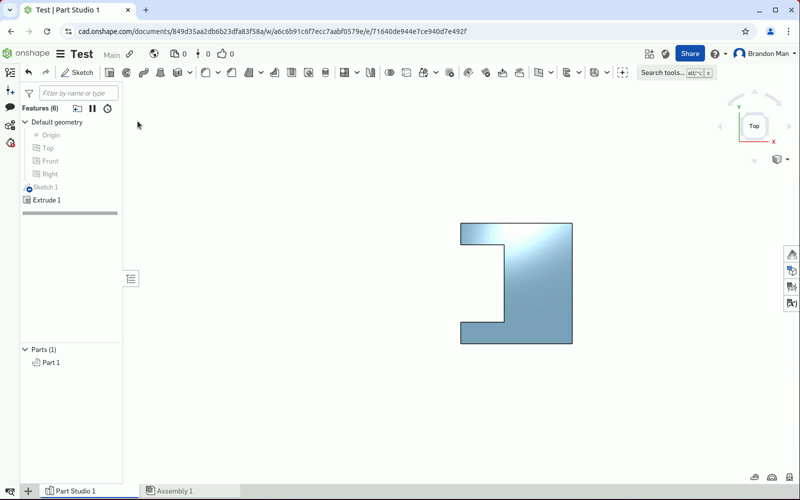
key(shift+h)
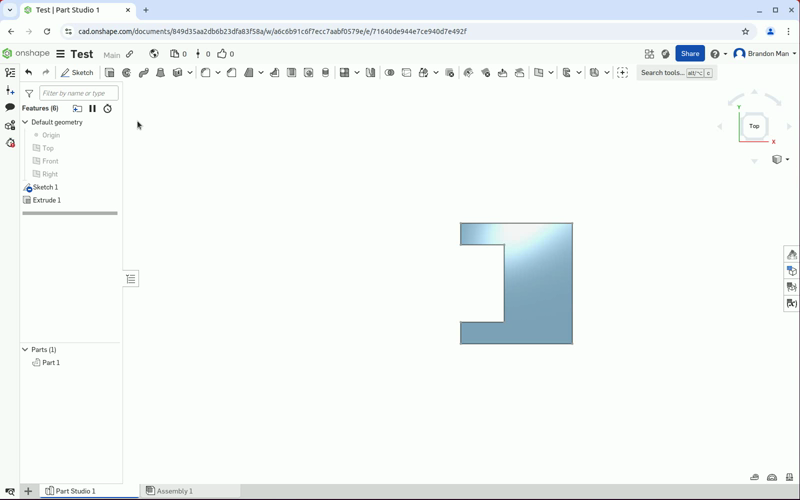
key(shift+h)
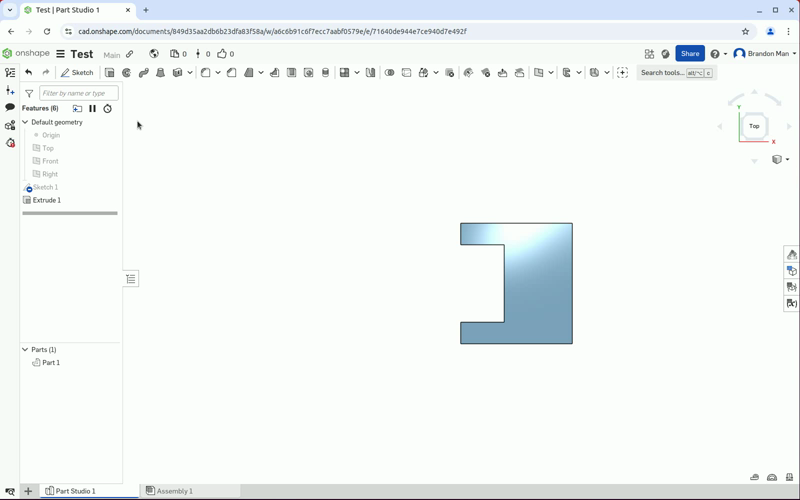
mouse_move(73, 189)
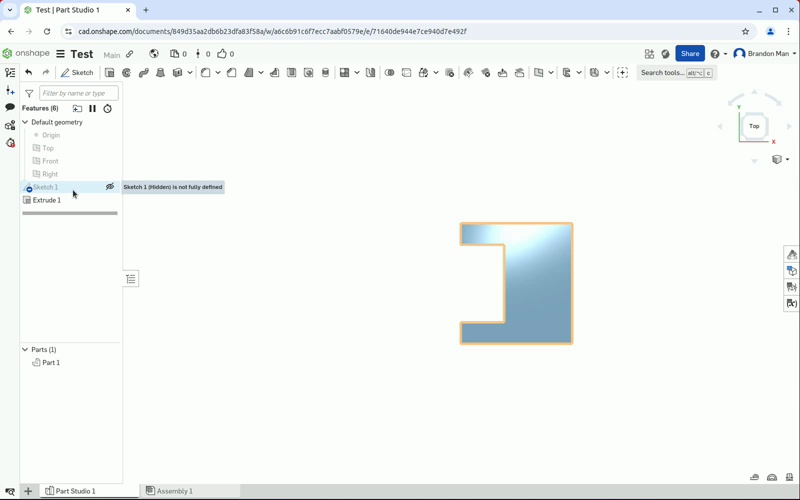
click(73, 189)
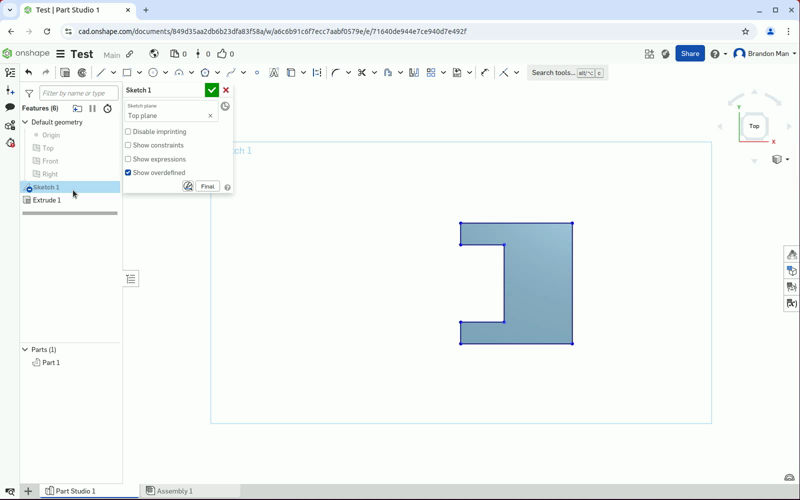
mouse_move(229, 92)
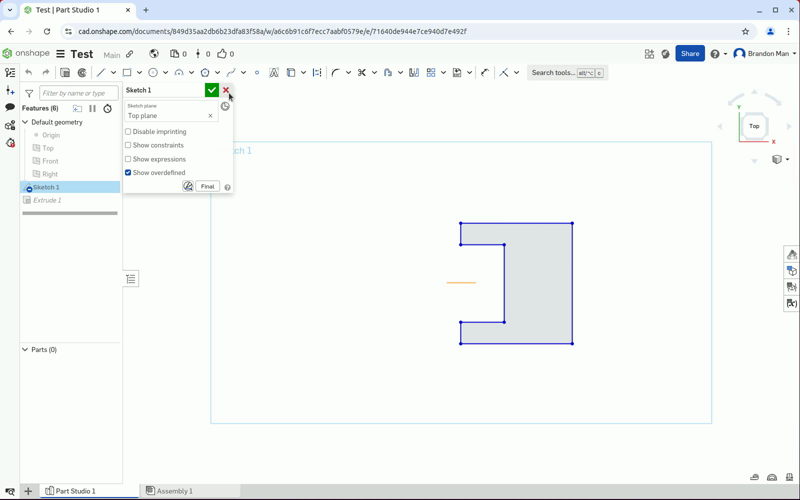
click(229, 92)
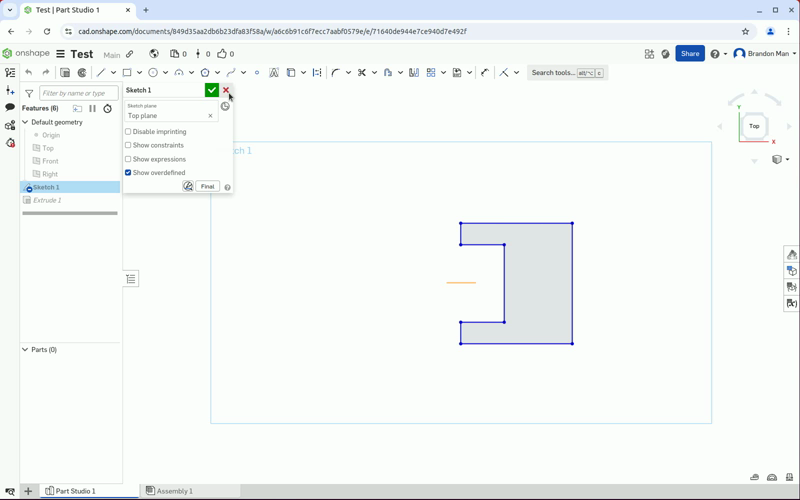
key(shift+s)
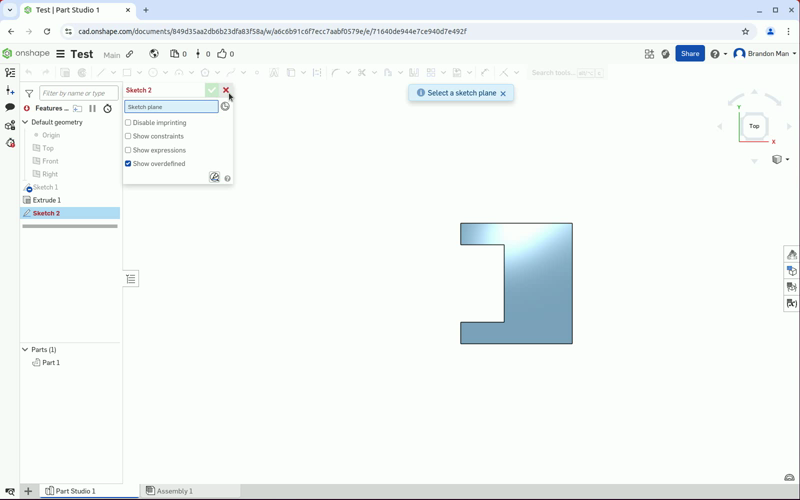
mouse_move(73, 150)
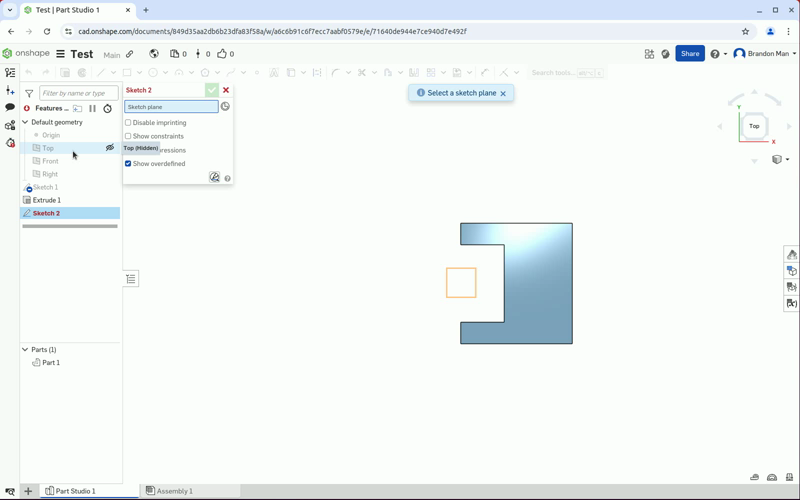
click(73, 150)
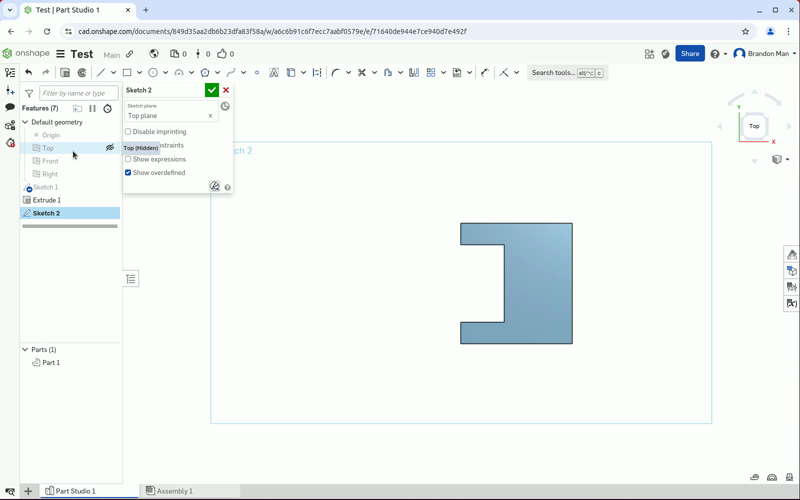
mouse_move(73, 352)
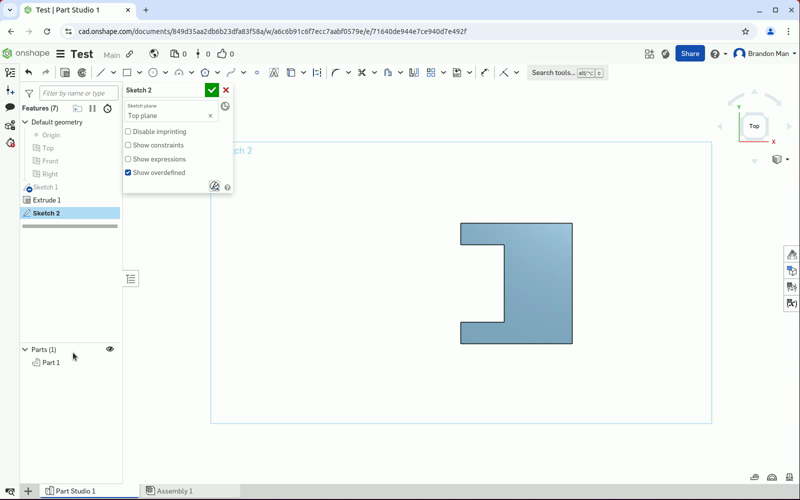
key(y)
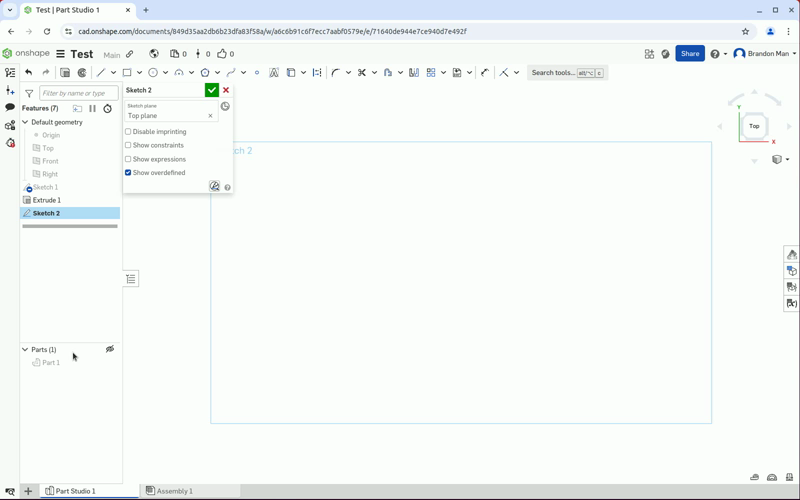
key(l)
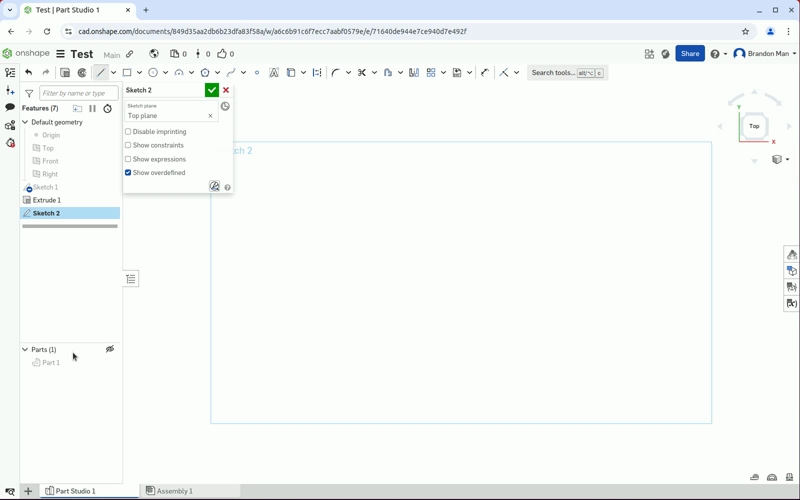
key_down(shift)
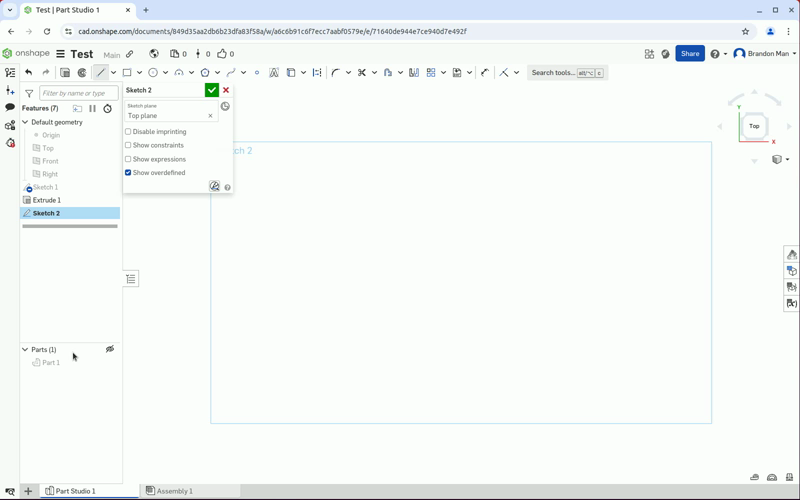
mouse_move(348, 343)
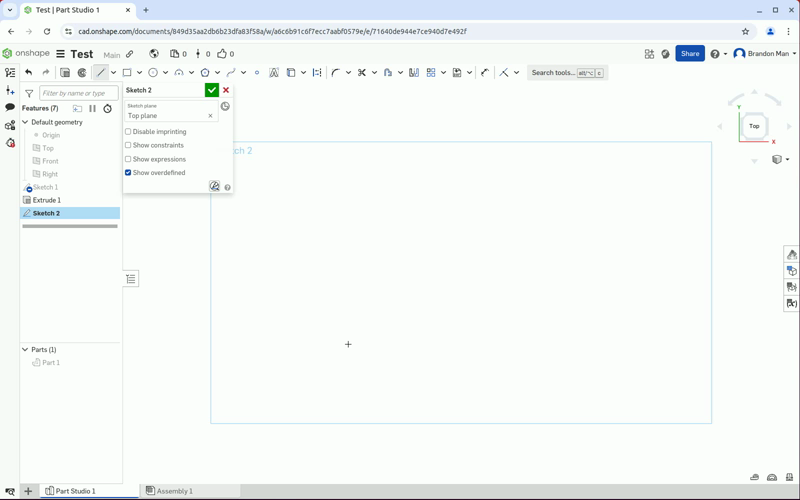
click(348, 343)
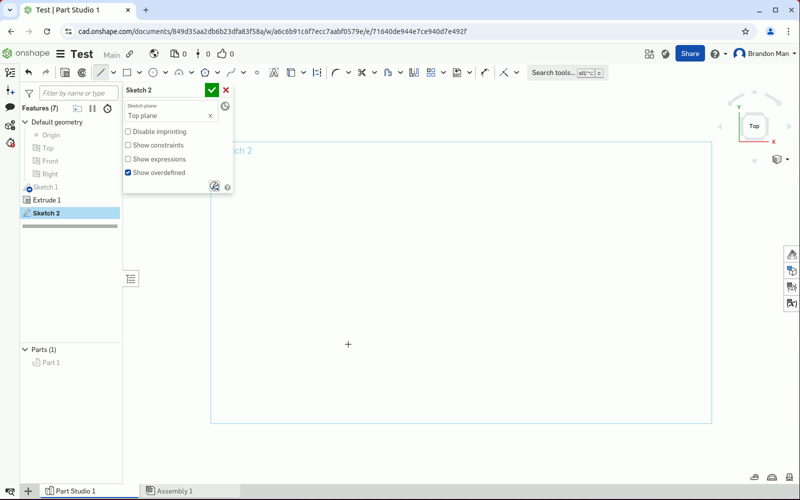
key_up(shift)
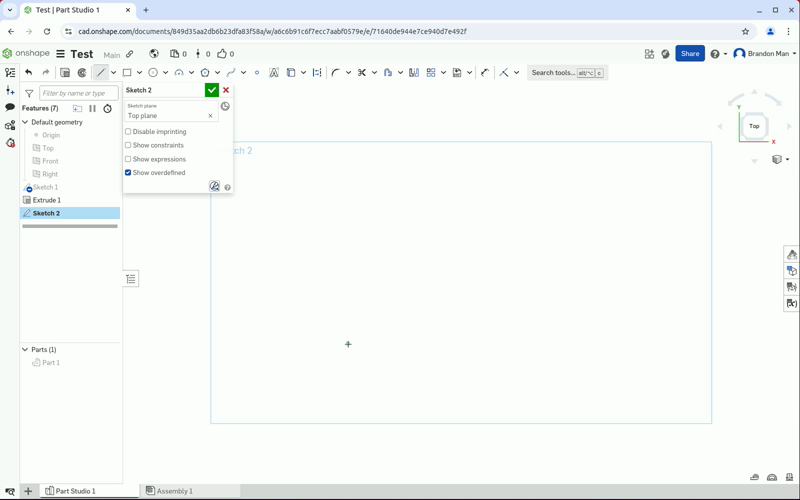
key_down(shift)
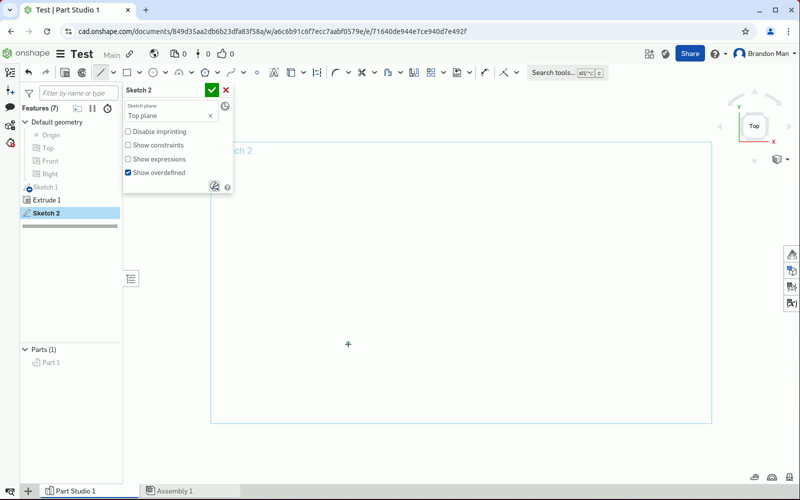
mouse_move(459, 343)
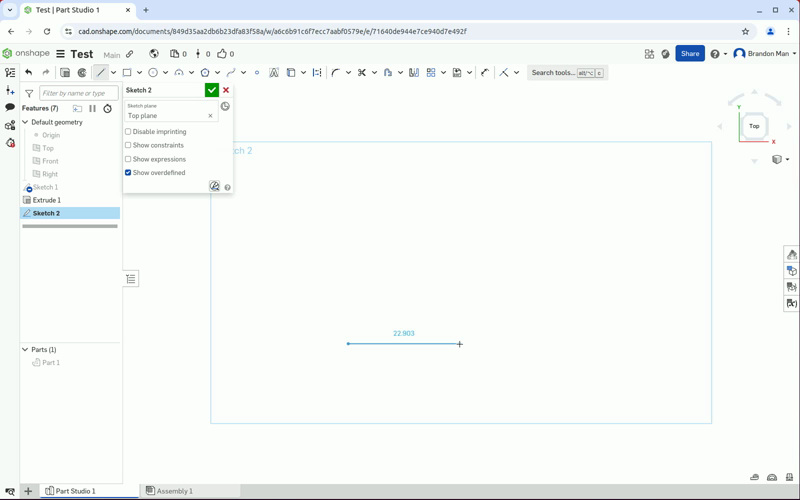
click(459, 343)
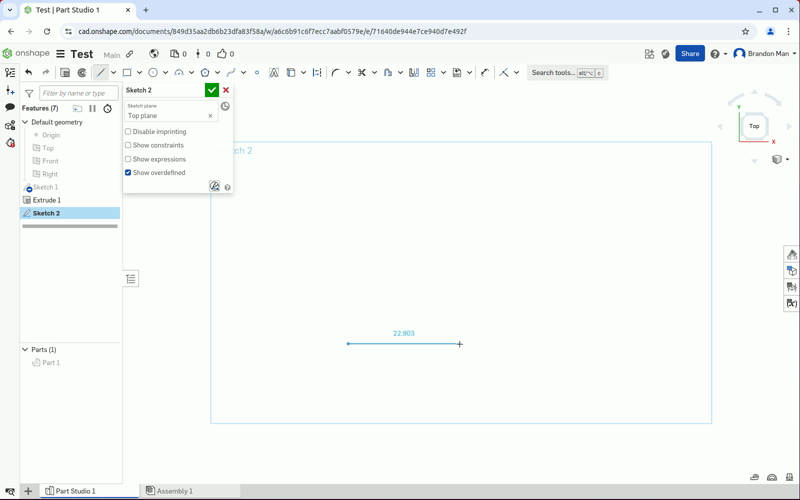
key_up(shift)
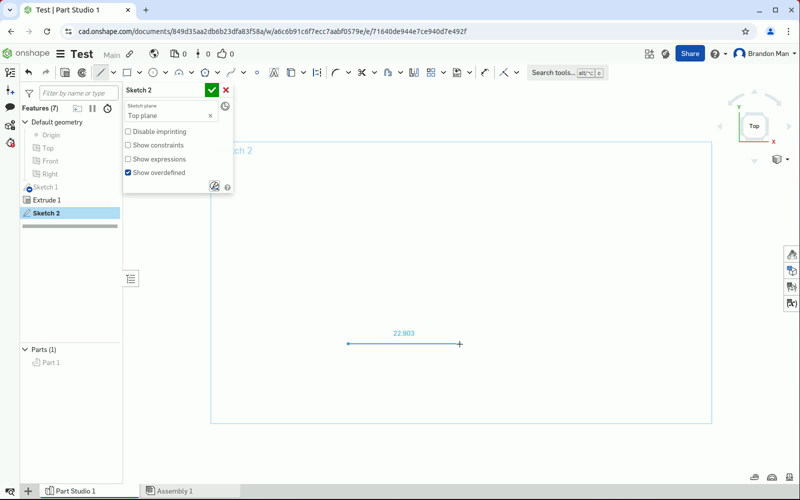
key_down(shift)
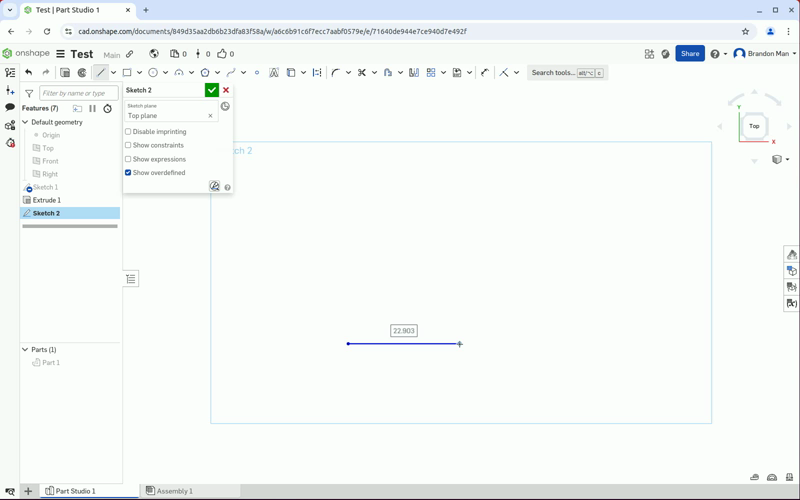
mouse_move(489, 343)
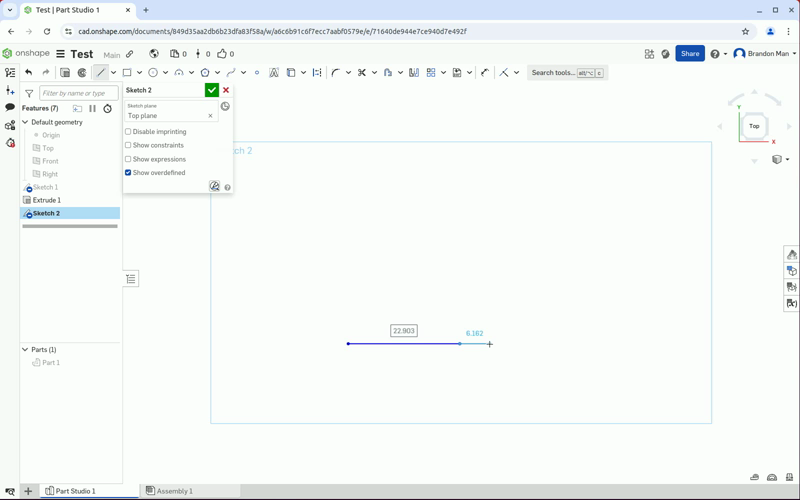
mouse_move(459, 322)
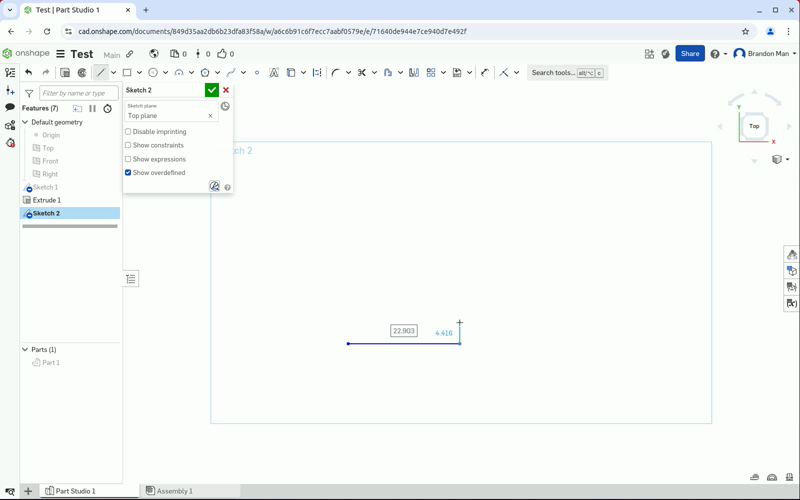
click(459, 322)
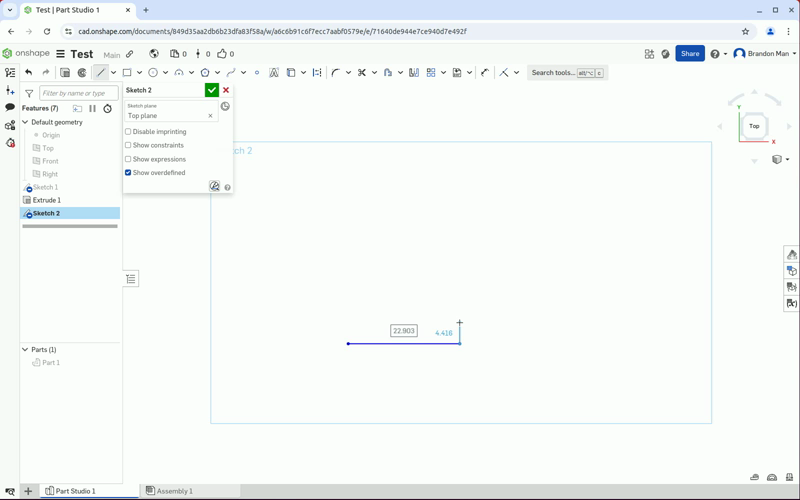
key_up(shift)
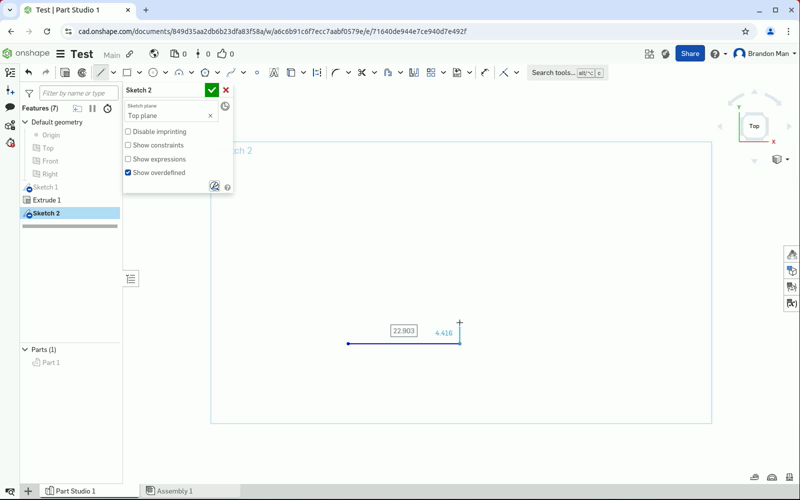
key_down(shift)
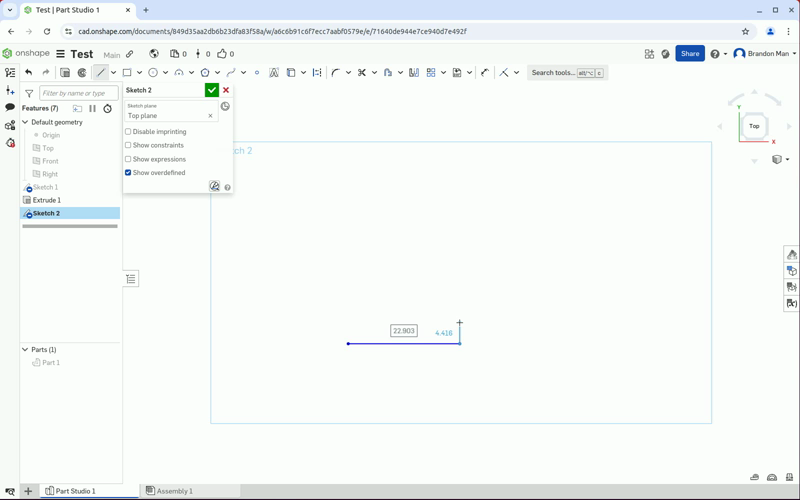
mouse_move(489, 322)
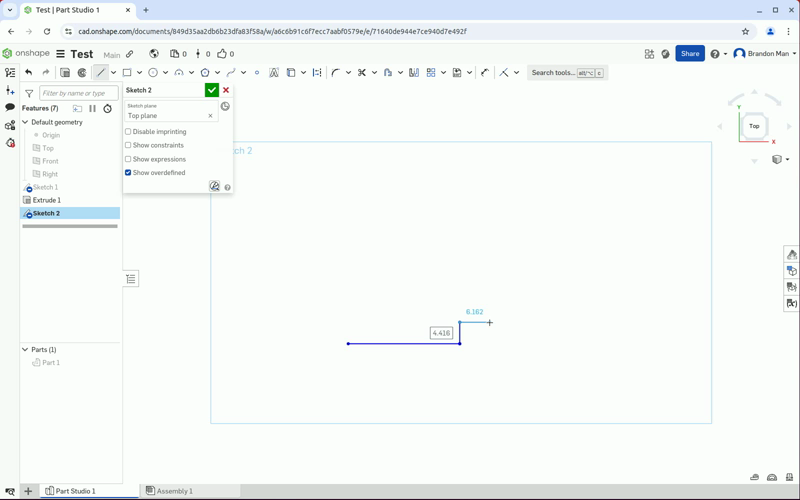
mouse_move(416, 322)
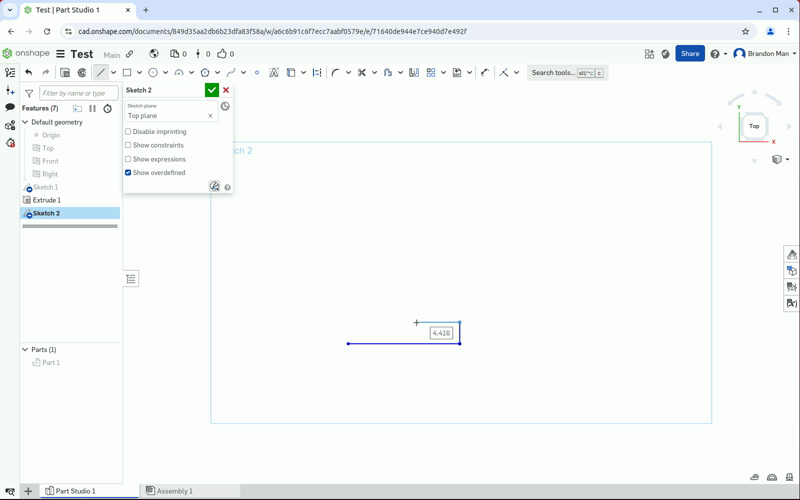
click(416, 322)
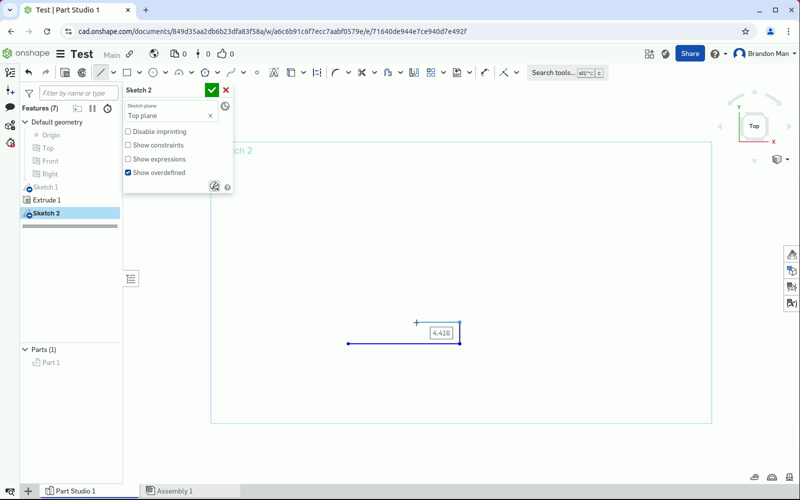
key_up(shift)
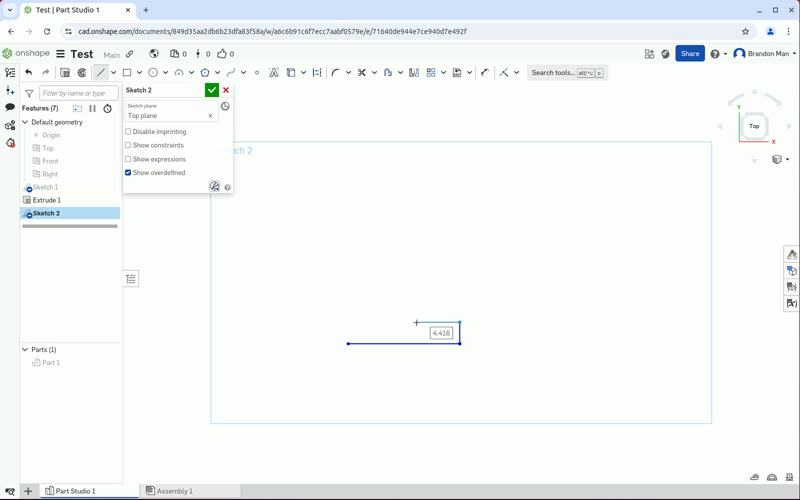
key_down(shift)
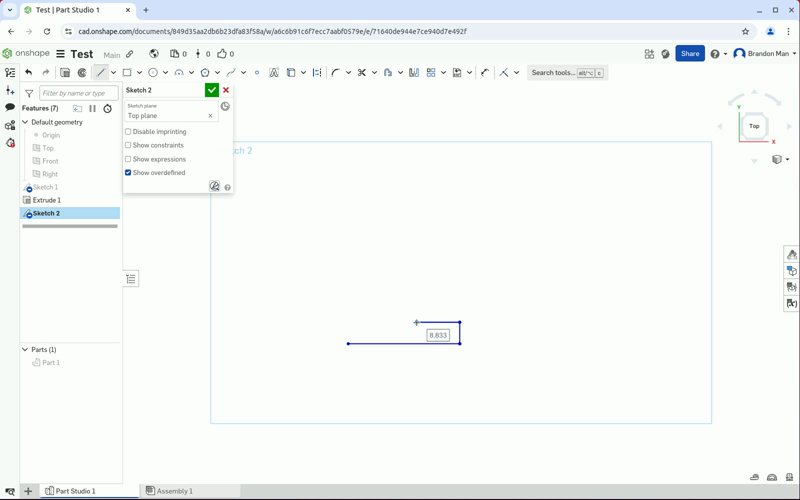
mouse_move(416, 244)
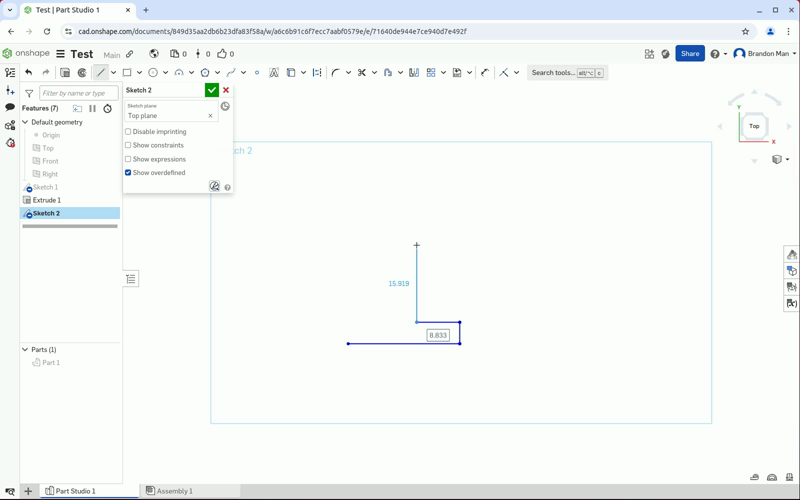
click(416, 244)
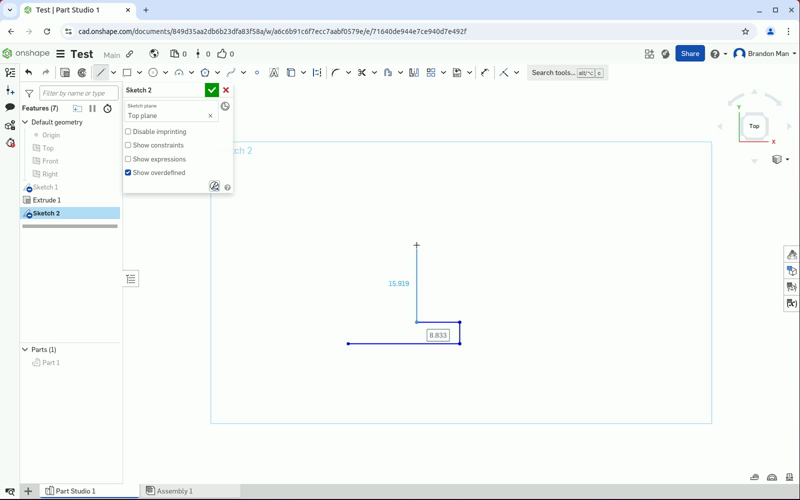
key_up(shift)
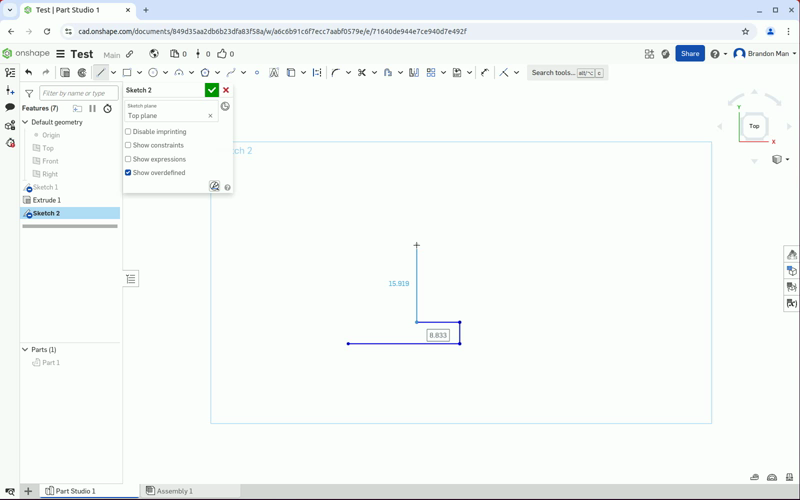
key_down(shift)
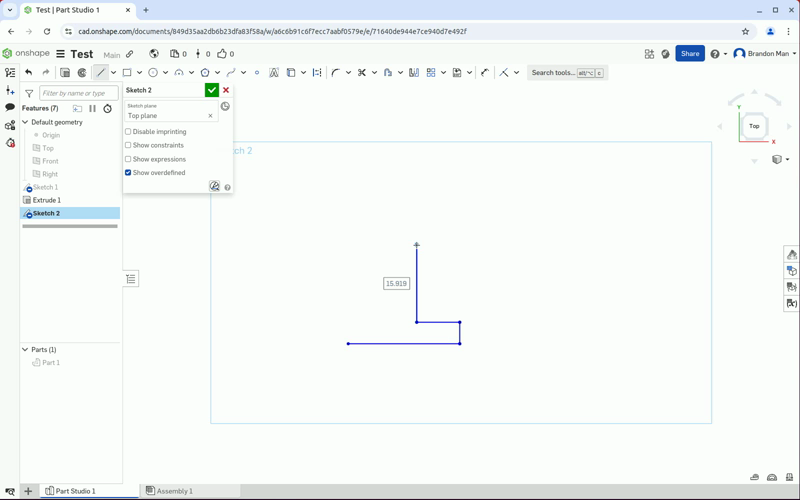
mouse_move(447, 244)
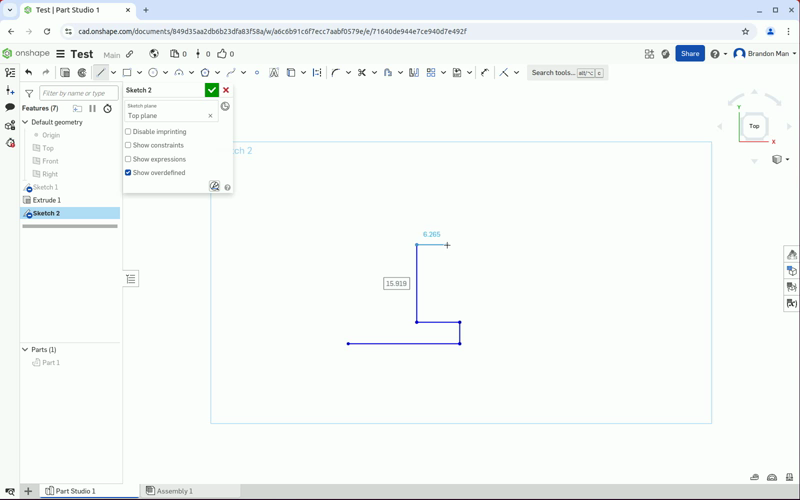
mouse_move(459, 244)
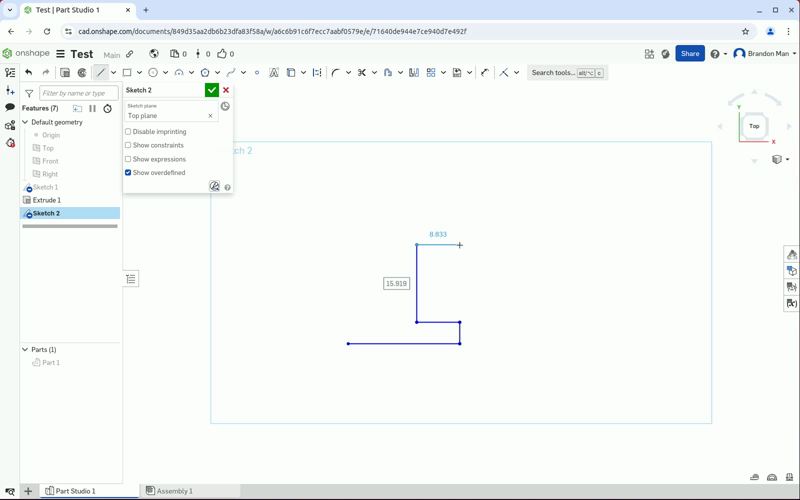
click(459, 244)
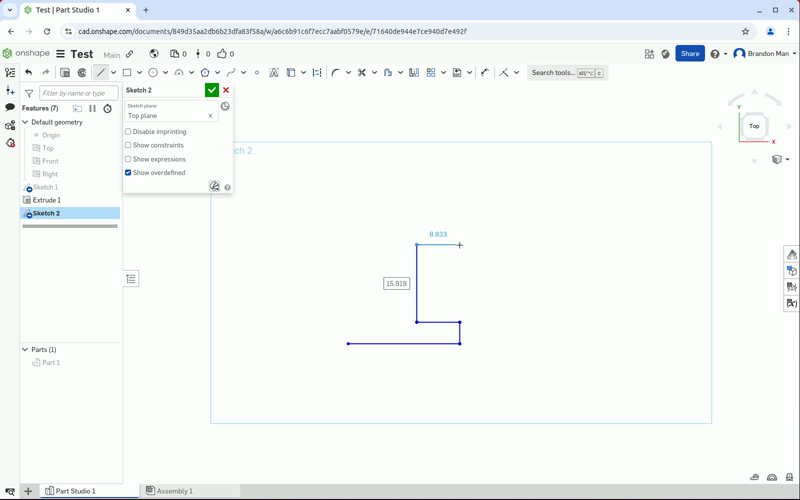
key_up(shift)
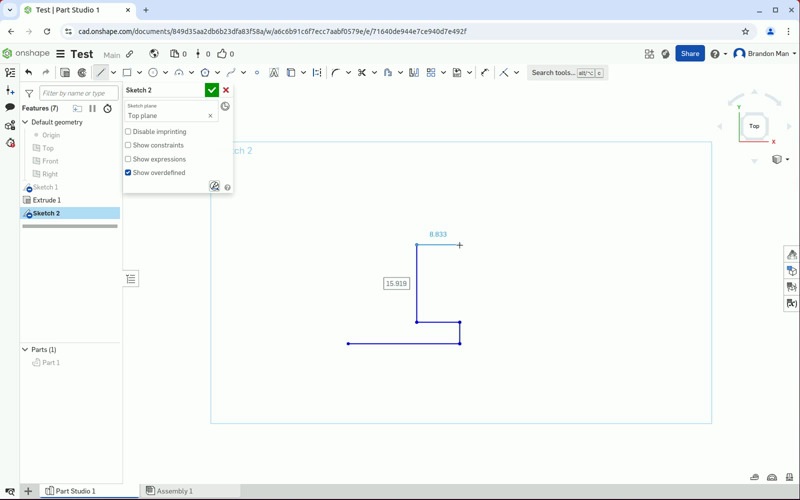
key_down(shift)
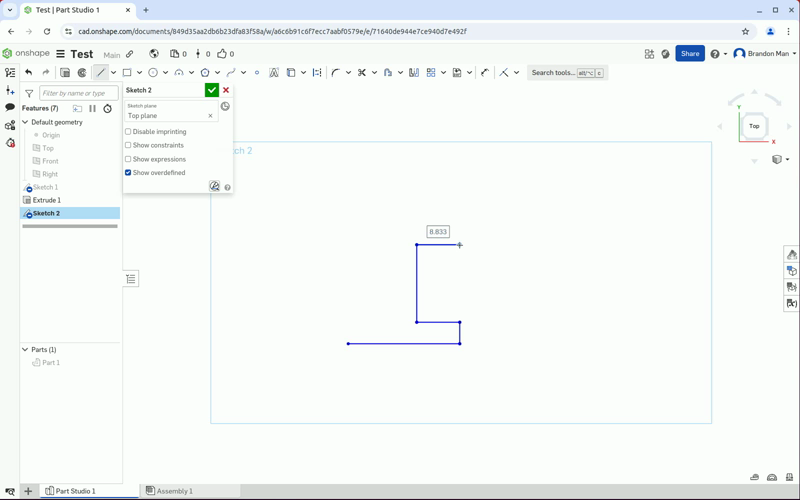
mouse_move(489, 244)
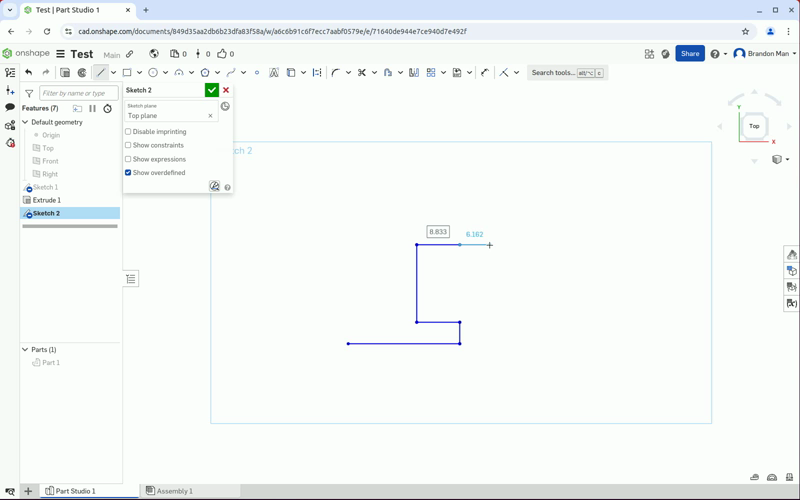
mouse_move(459, 223)
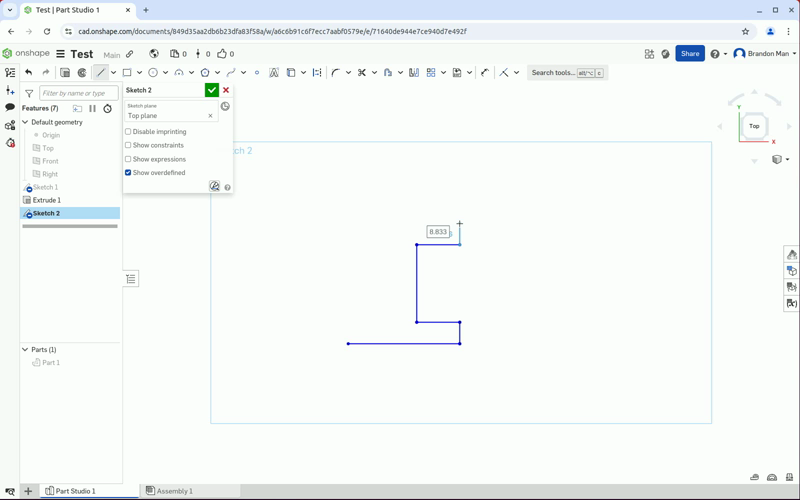
click(459, 223)
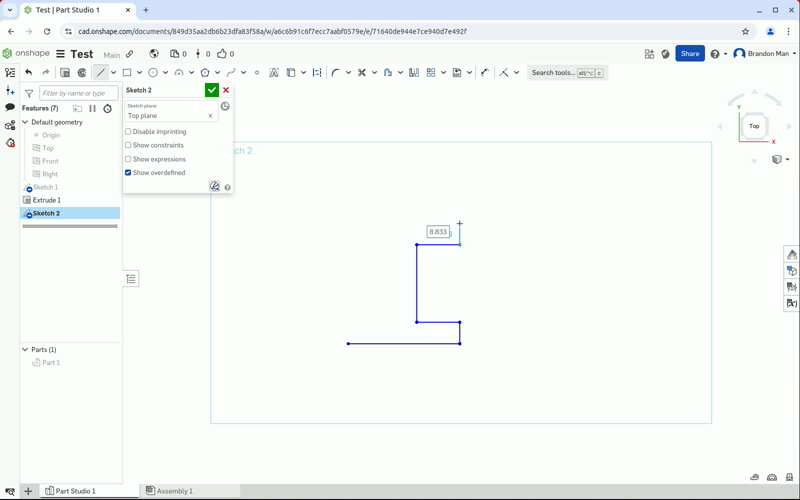
key_up(shift)
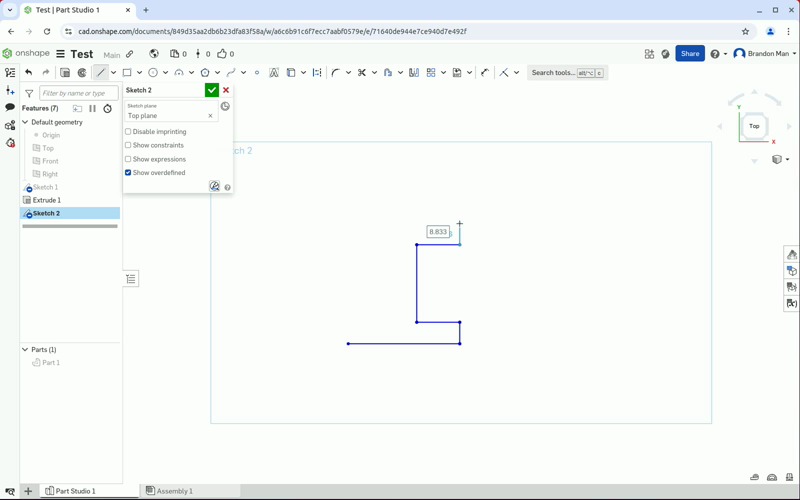
key_down(shift)
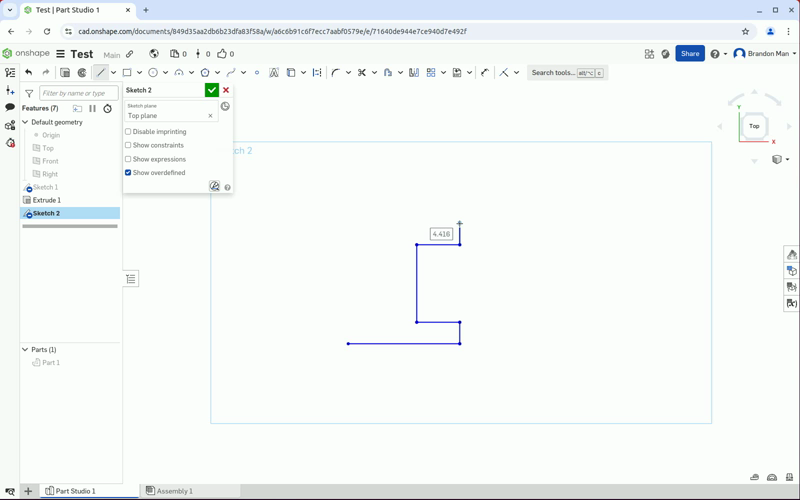
mouse_move(348, 223)
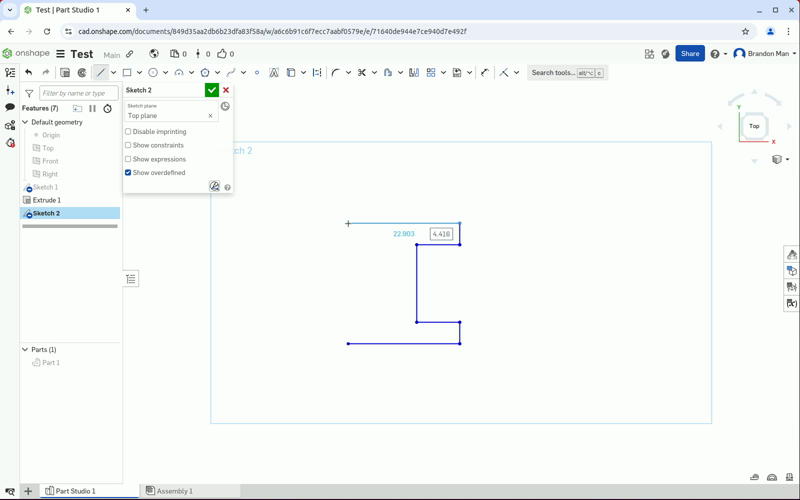
click(348, 223)
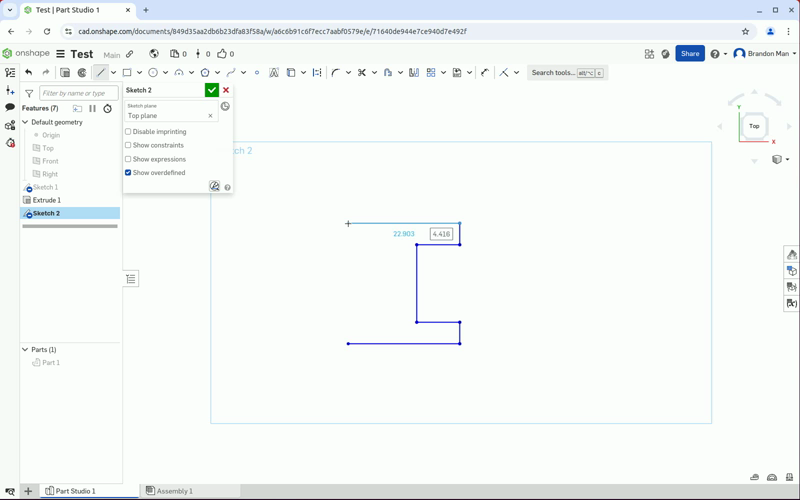
key_up(shift)
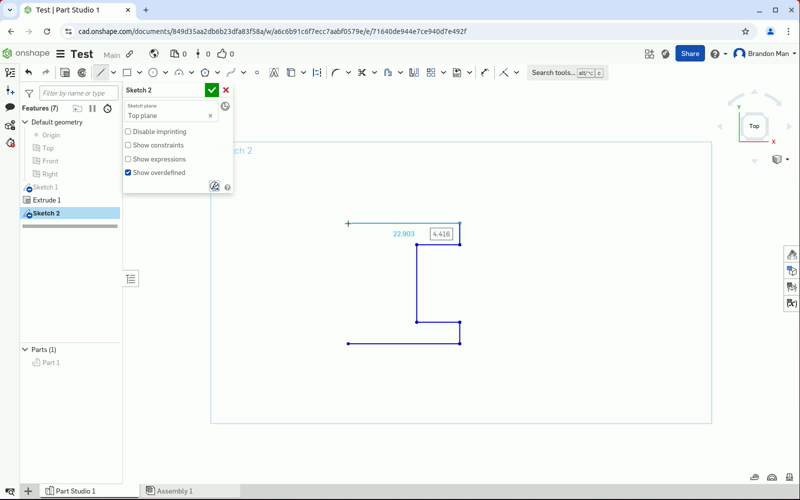
key_down(shift)
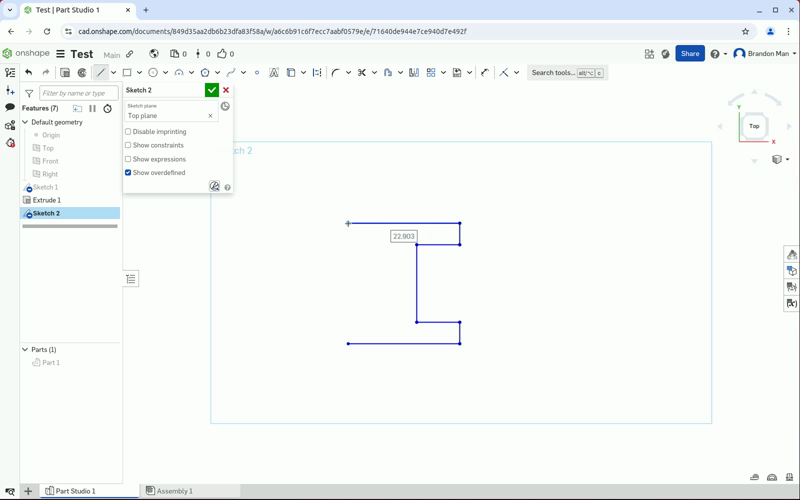
mouse_move(348, 343)
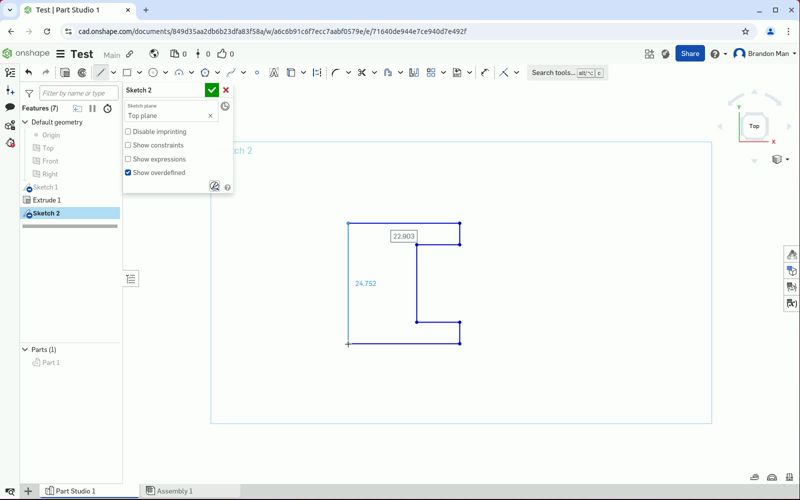
key_up(shift)
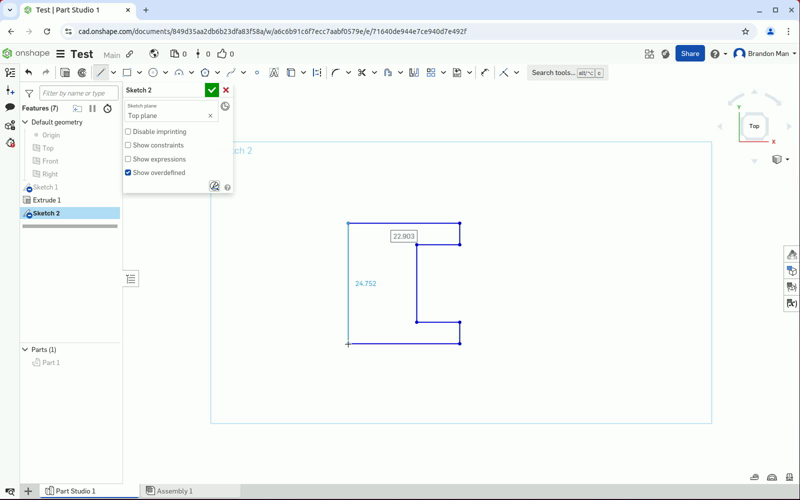
click(348, 343)
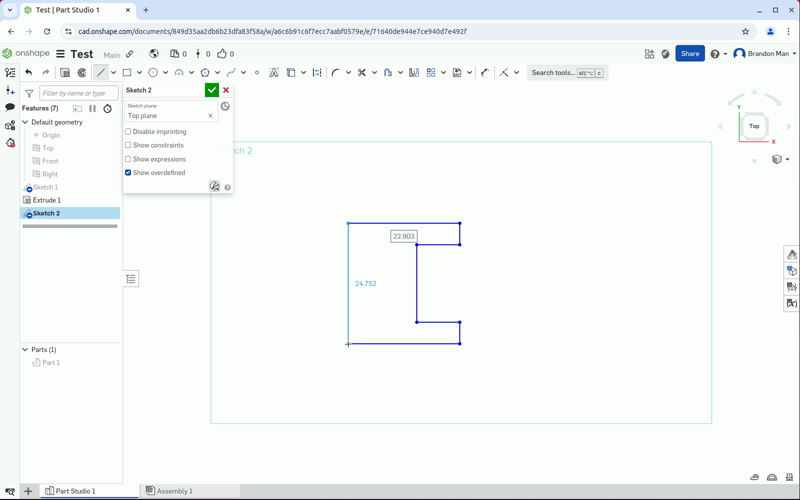
key(esc)
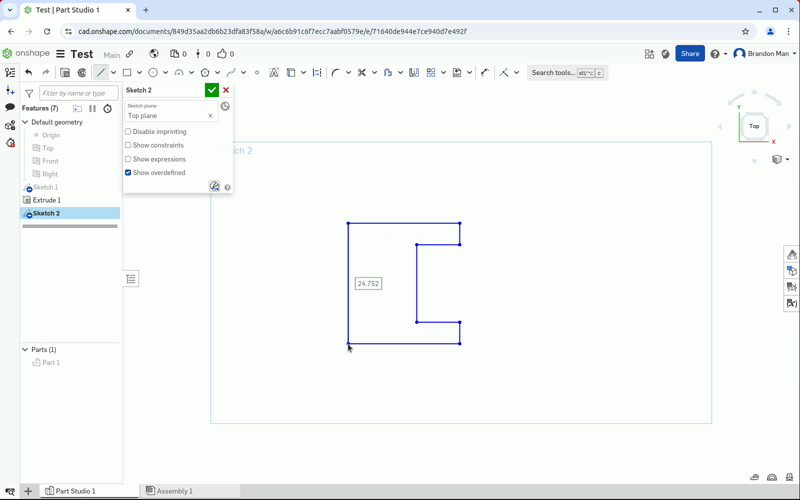
mouse_move(358, 325)
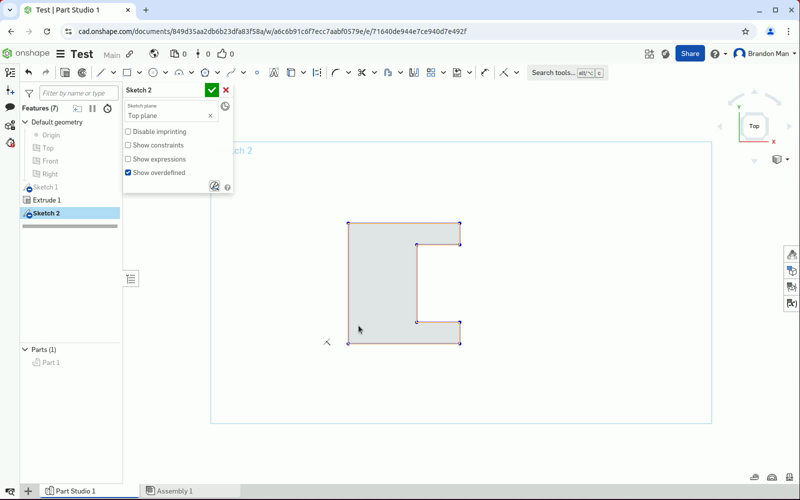
click(358, 325)
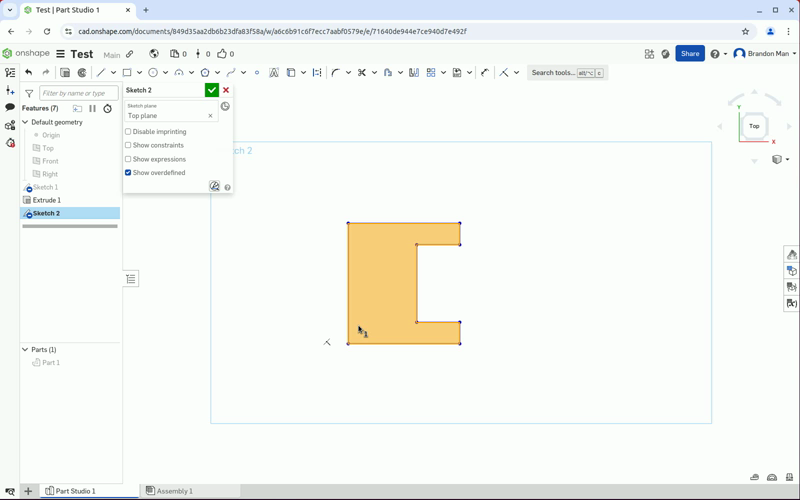
mouse_move(73, 352)
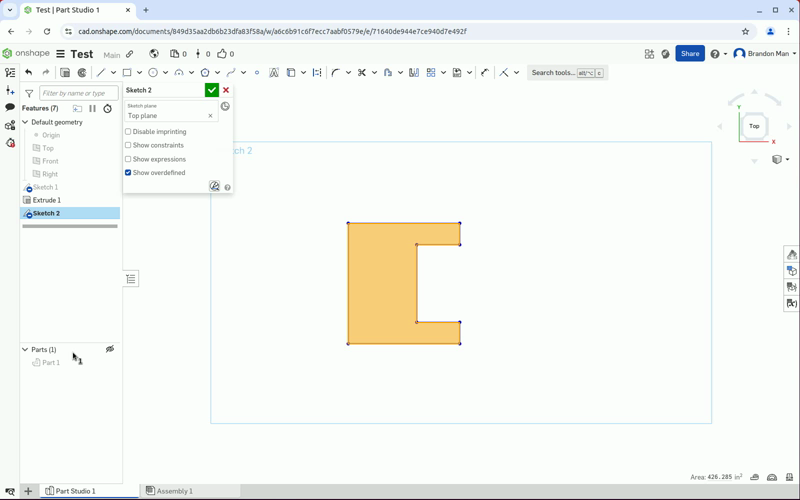
key(shift+y)
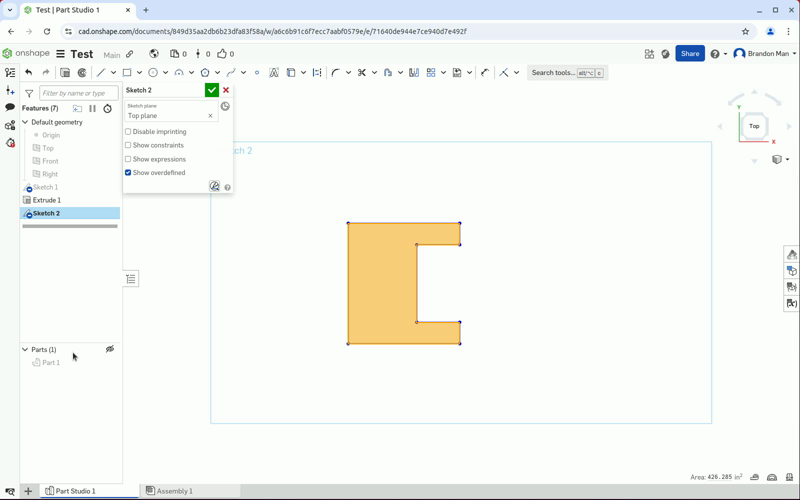
key(shift+e)
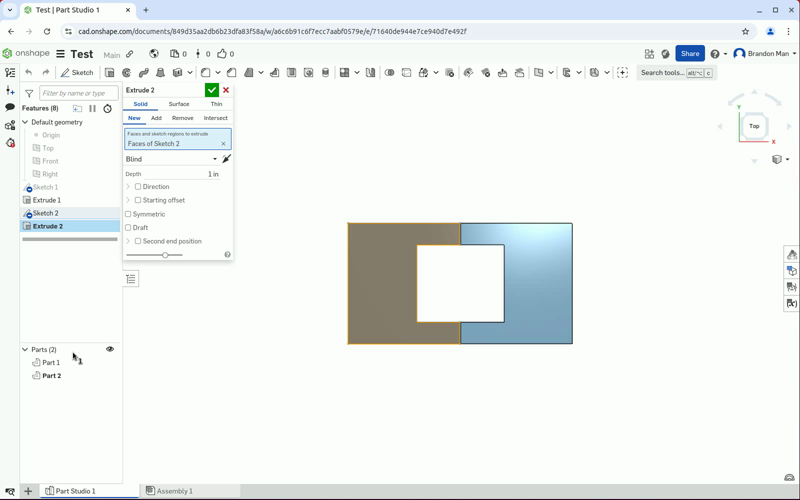
mouse_move(143, 106)
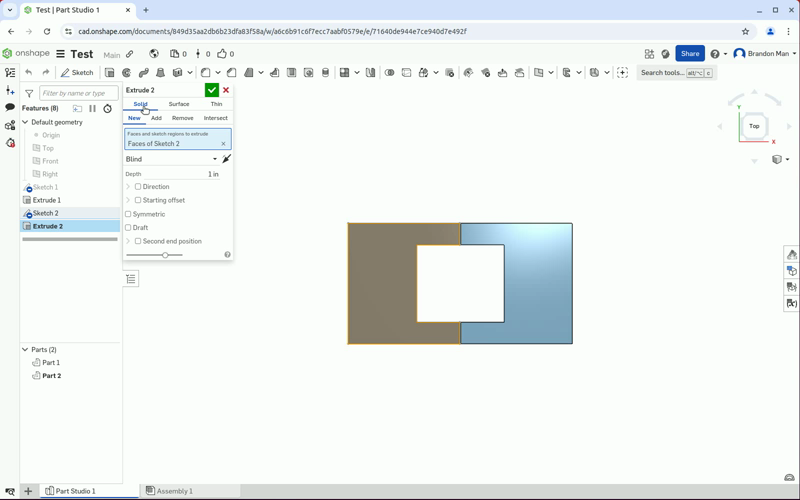
click(143, 106)
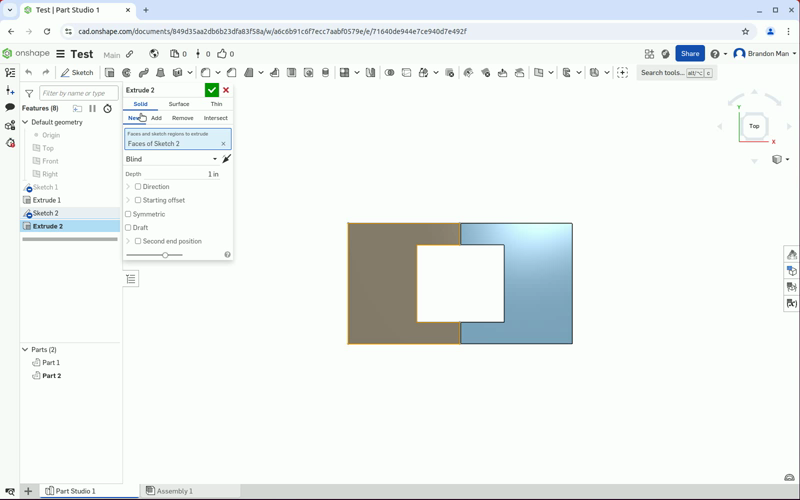
mouse_move(137, 120)
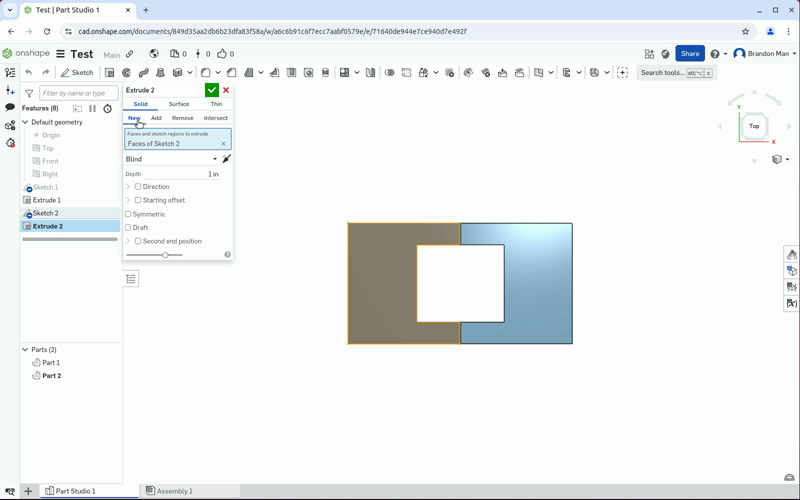
click(137, 120)
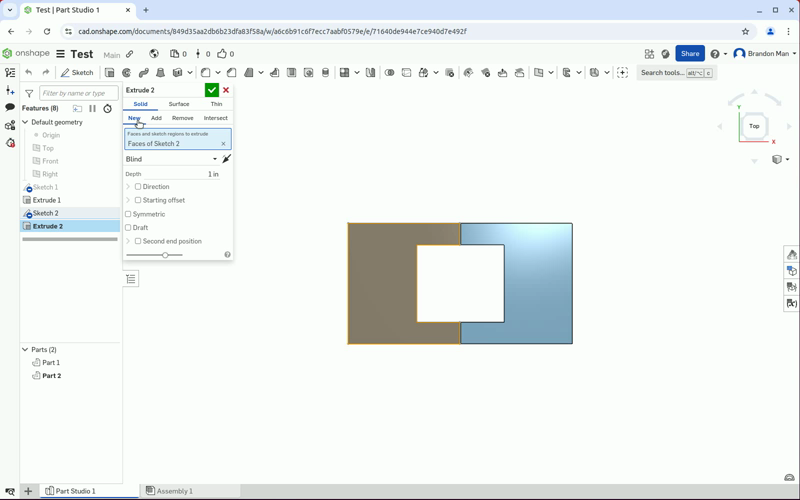
key(tab, 4)
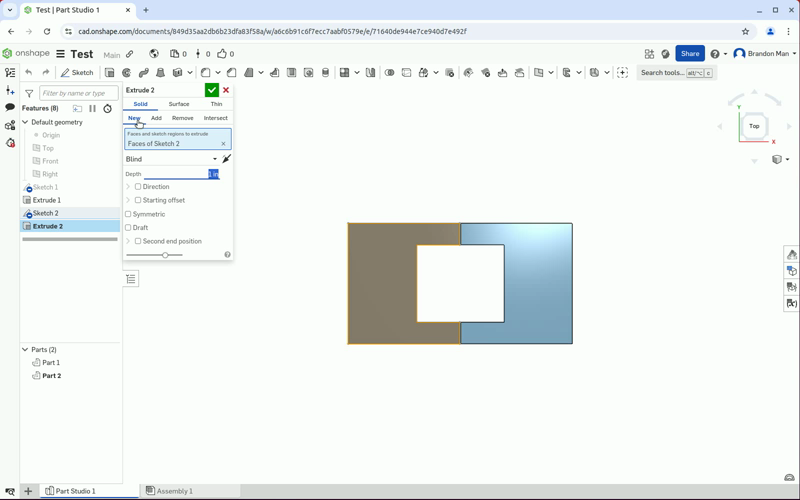
text(14.442)
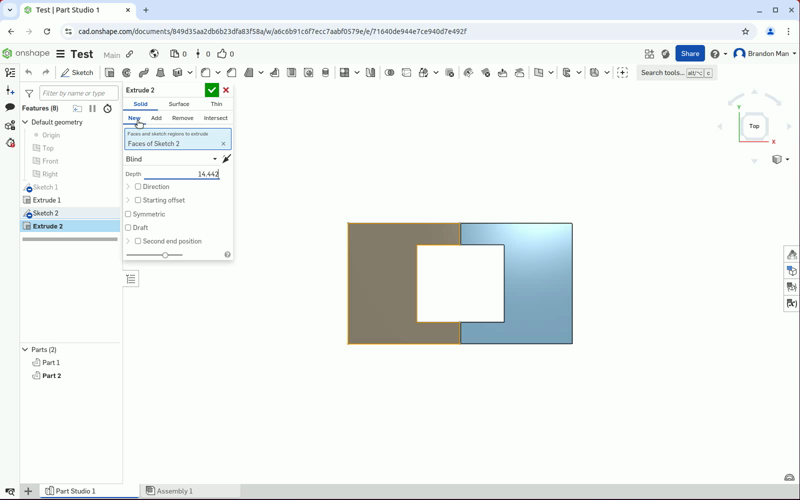
key(tab, 3)
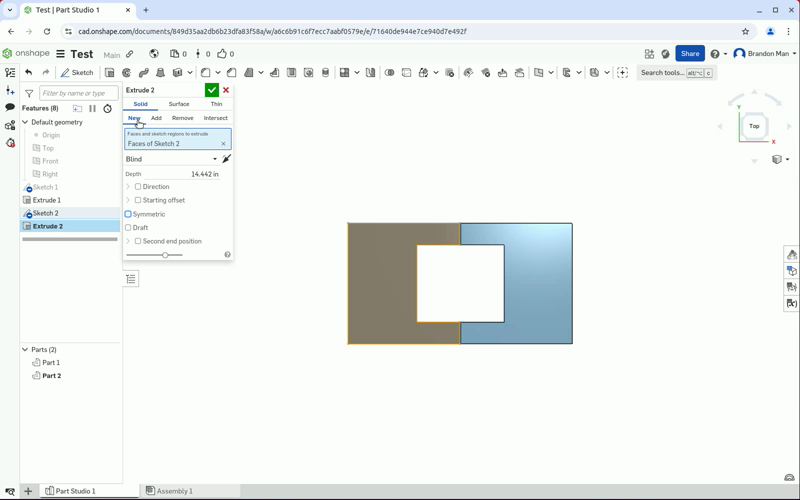
key(space)
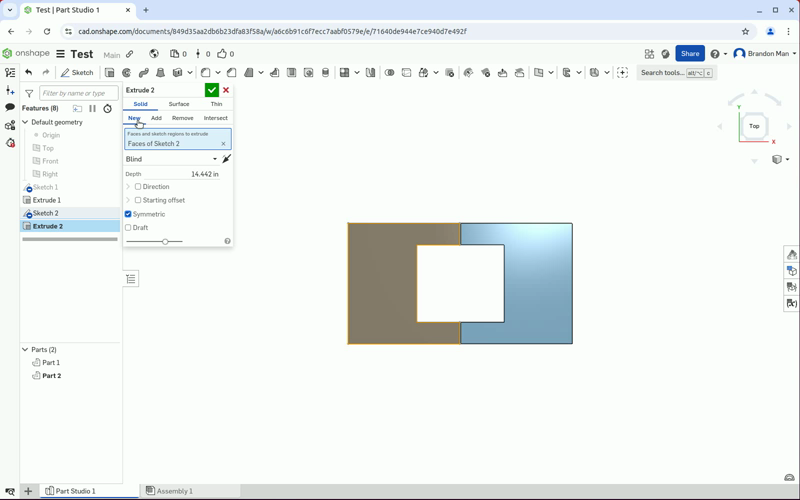
key(enter)
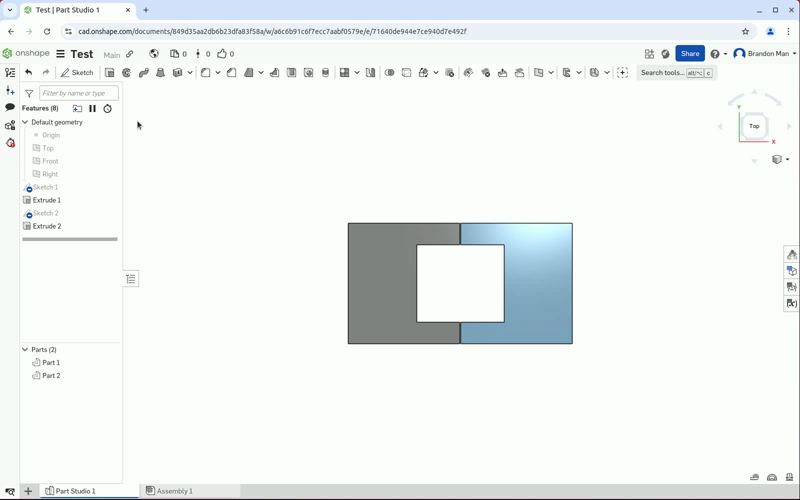
key(shift+h)
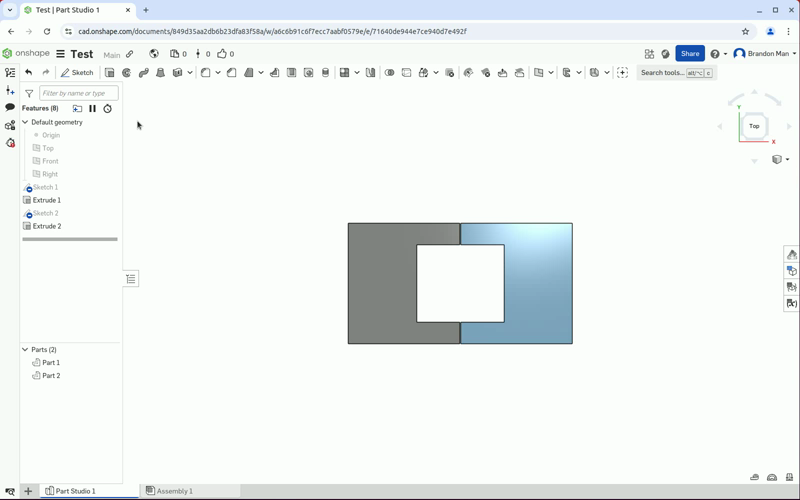
key(shift+h)
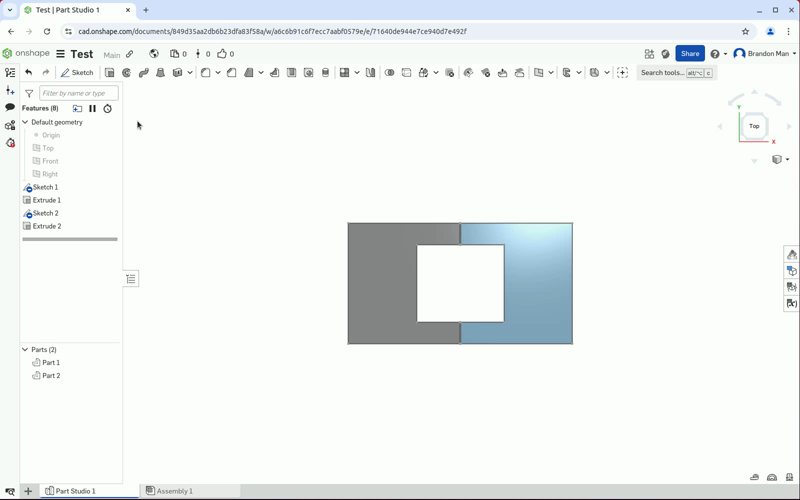
key(shift+7)
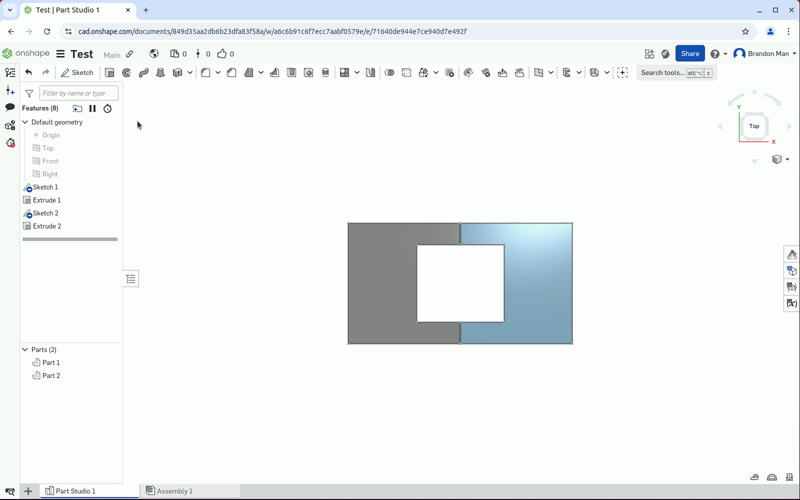
key(up, 3)
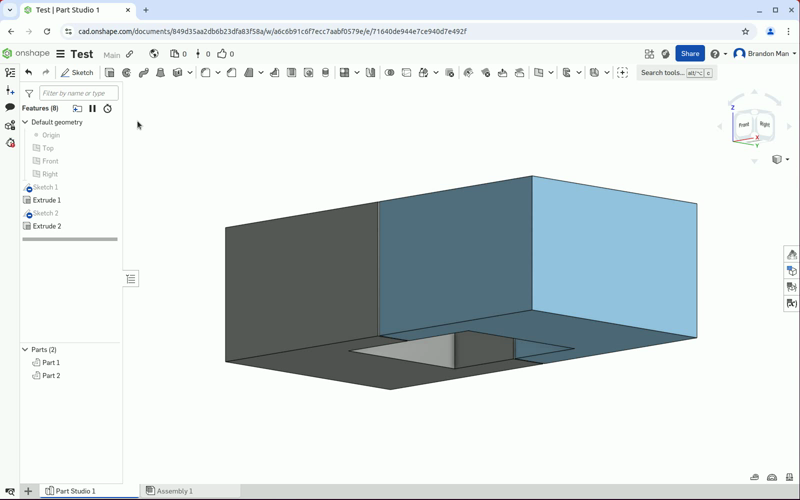
key(left, 3)
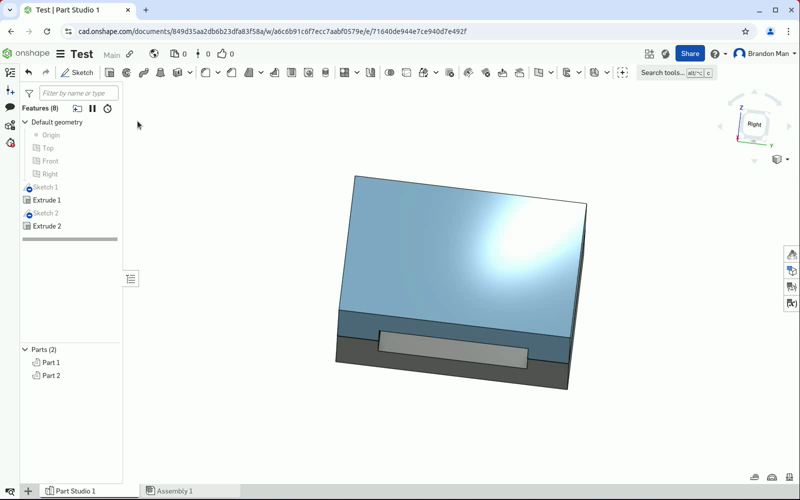
key(right, 3)
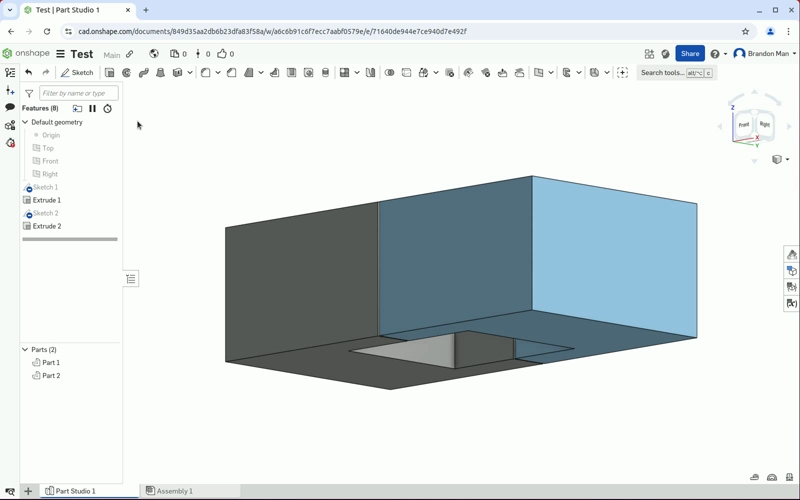
key(down, 3)
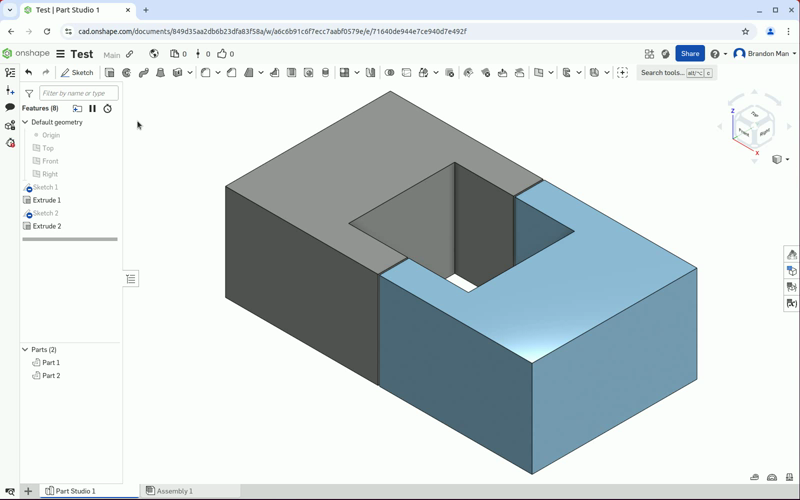
mouse_move(73, 189)
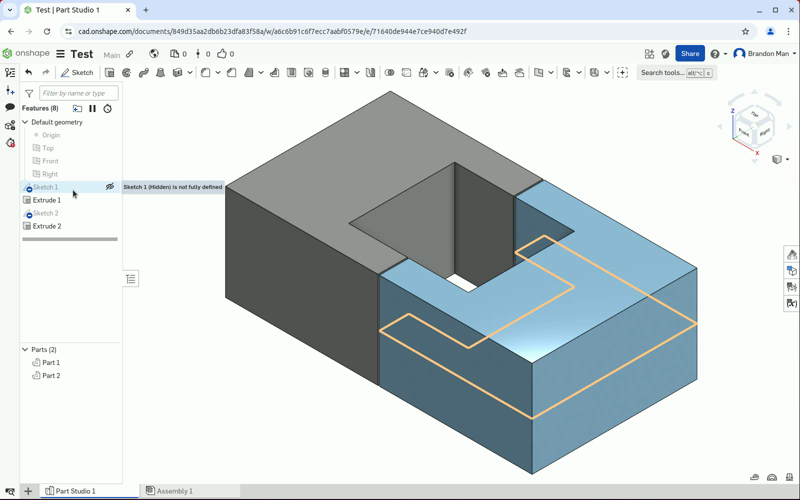
click(73, 189)